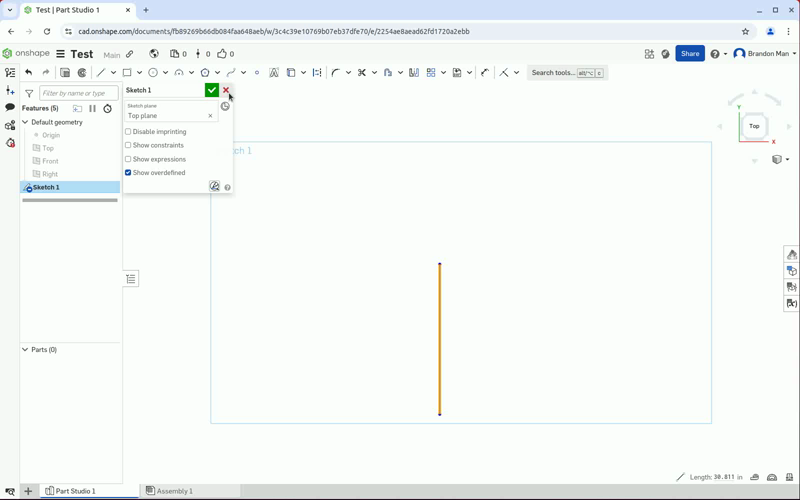
key(shift+h)
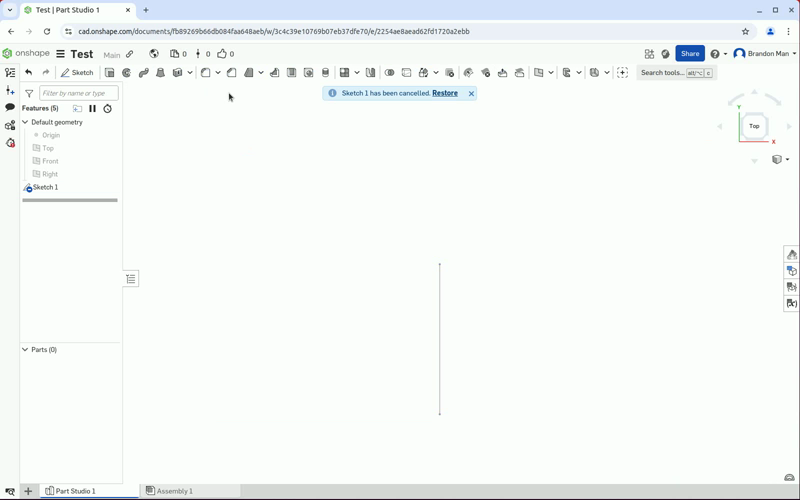
key(shift+s)
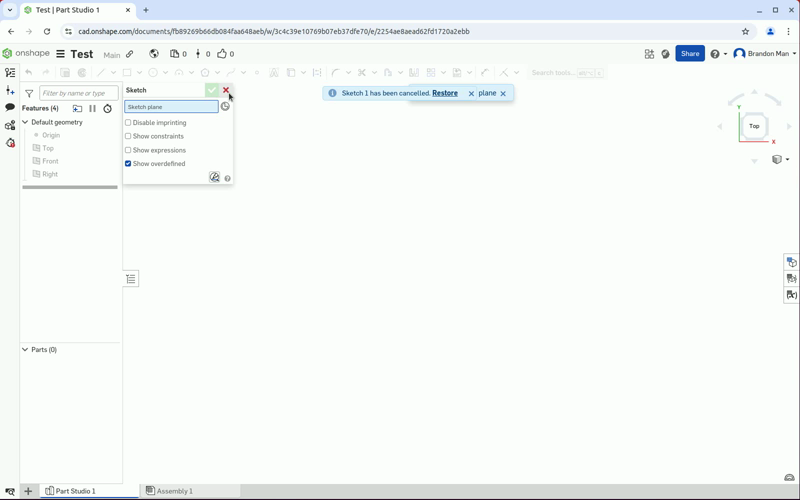
mouse_move(73, 150)
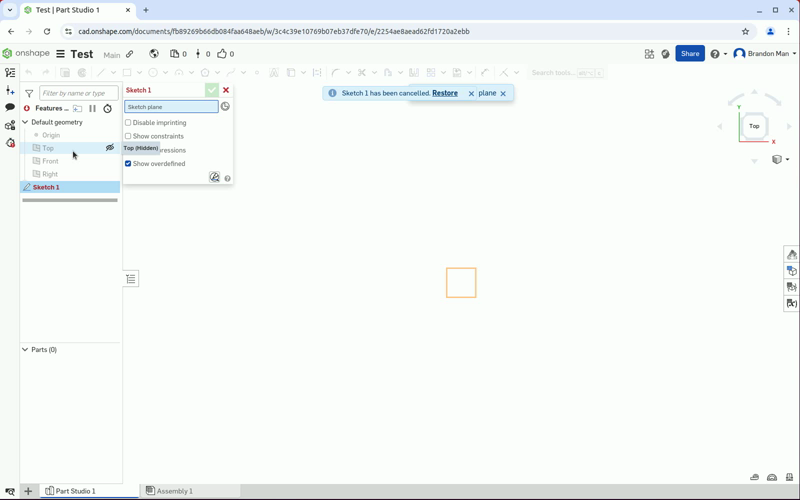
click(73, 150)
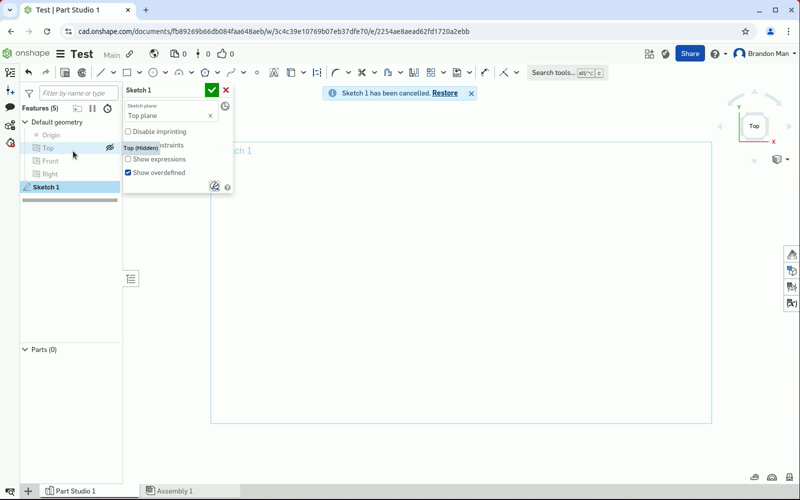
mouse_move(73, 352)
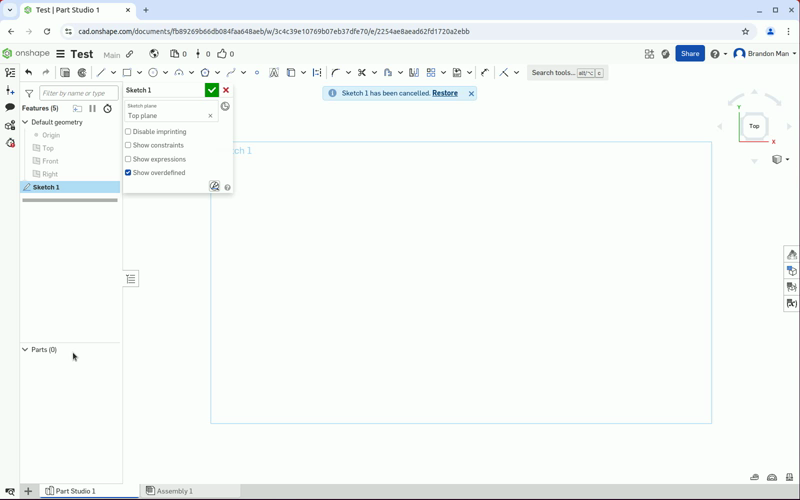
key(y)
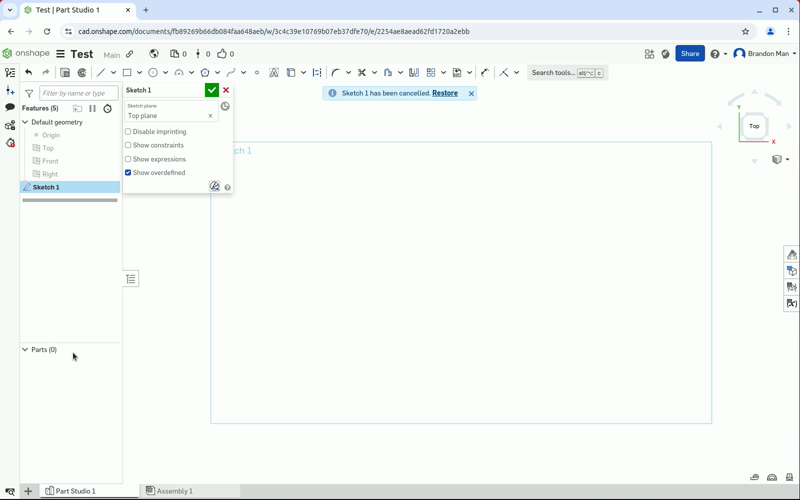
key(l)
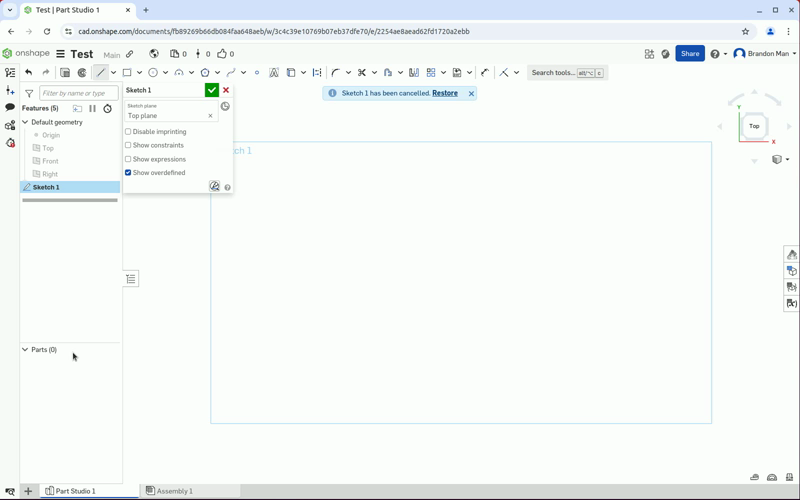
key_down(shift)
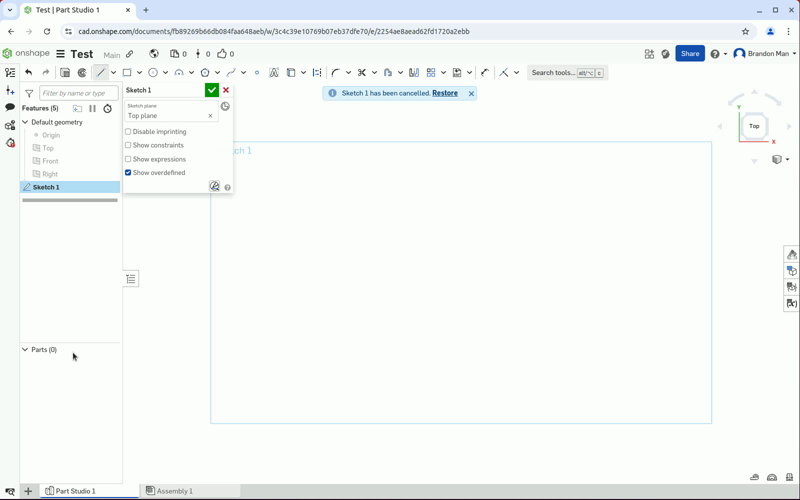
mouse_move(355, 286)
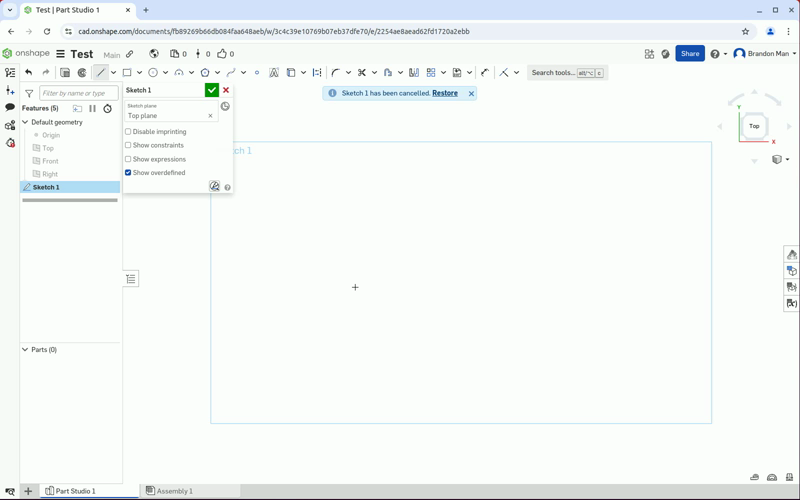
click(355, 286)
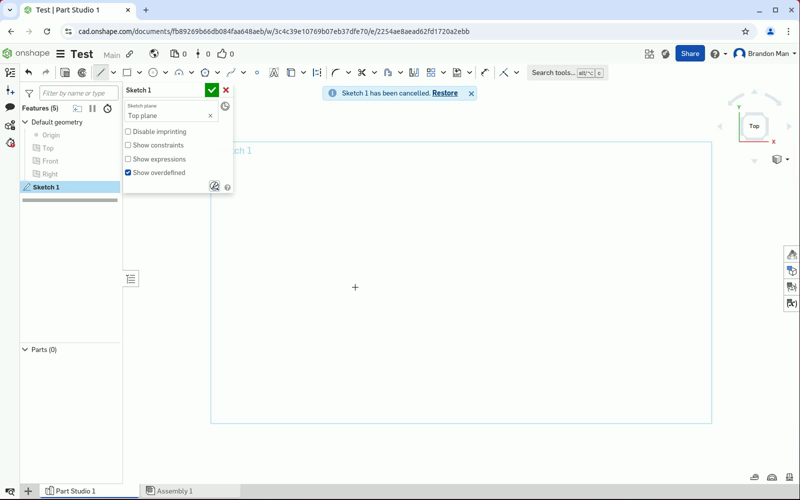
key_up(shift)
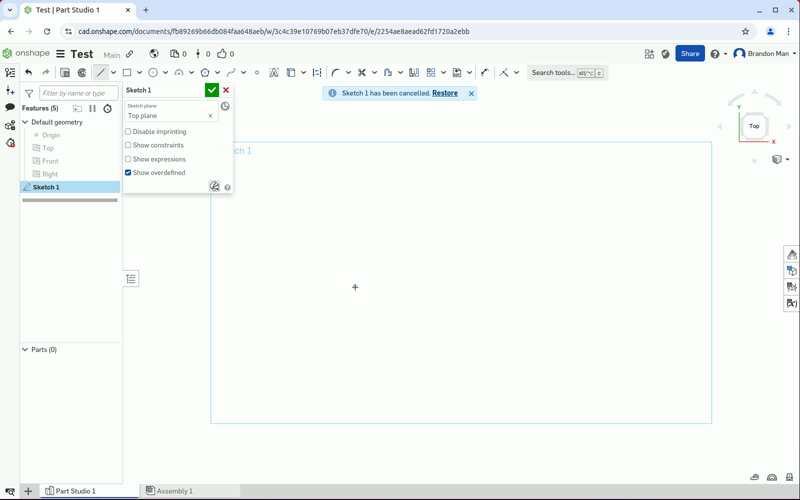
key_down(shift)
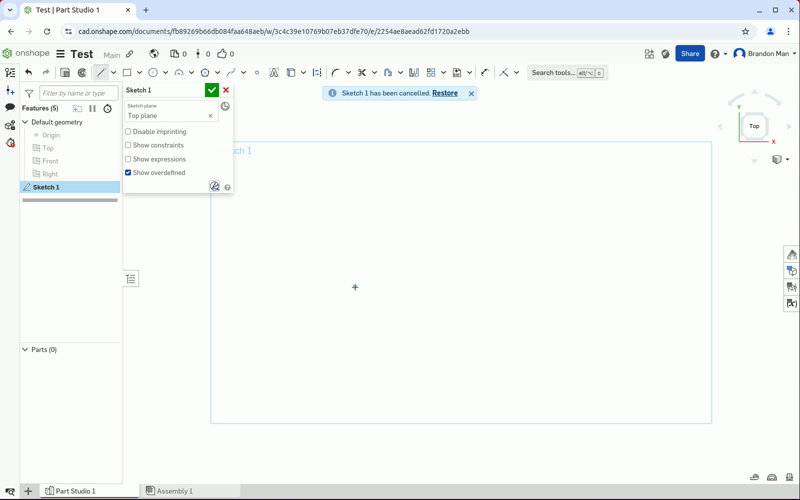
mouse_move(572, 286)
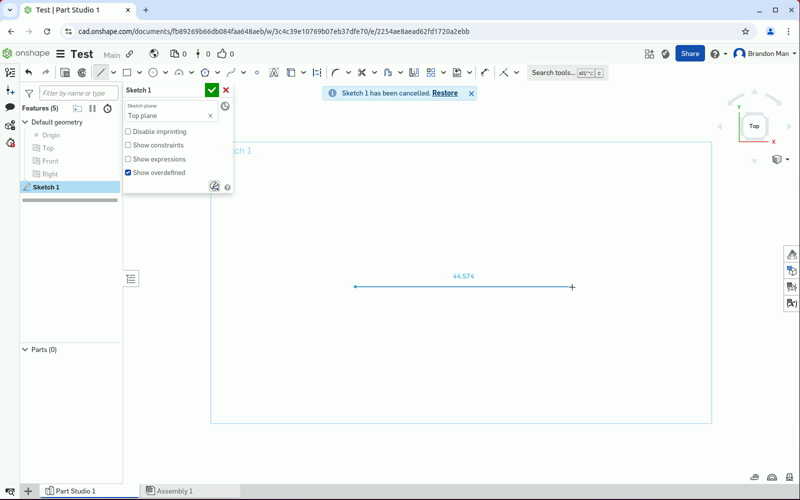
click(572, 286)
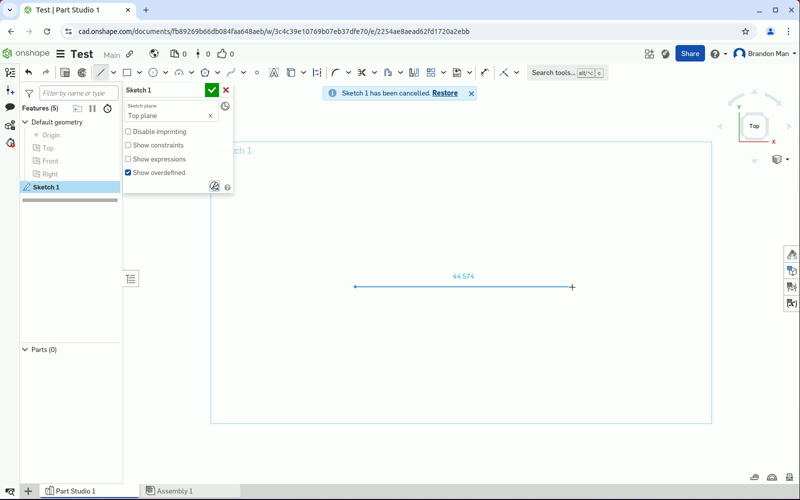
key_up(shift)
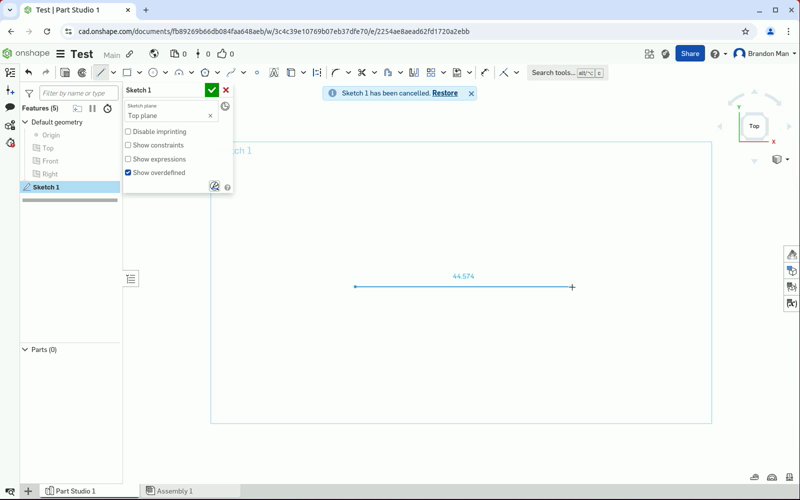
key_down(shift)
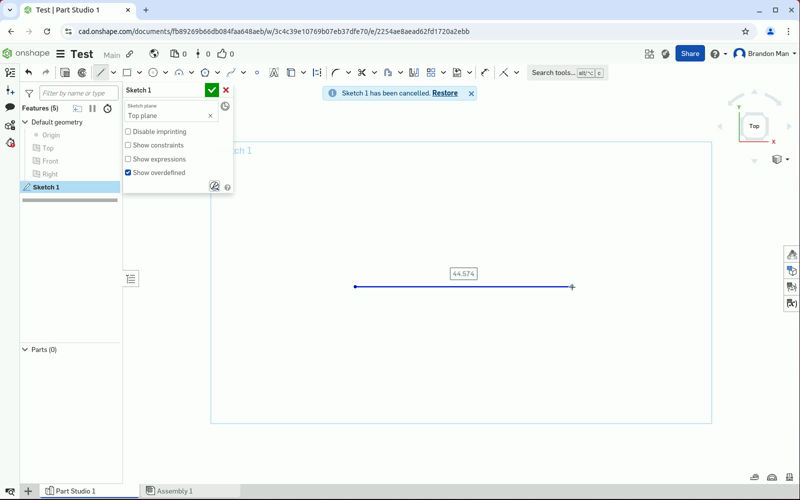
mouse_move(589, 286)
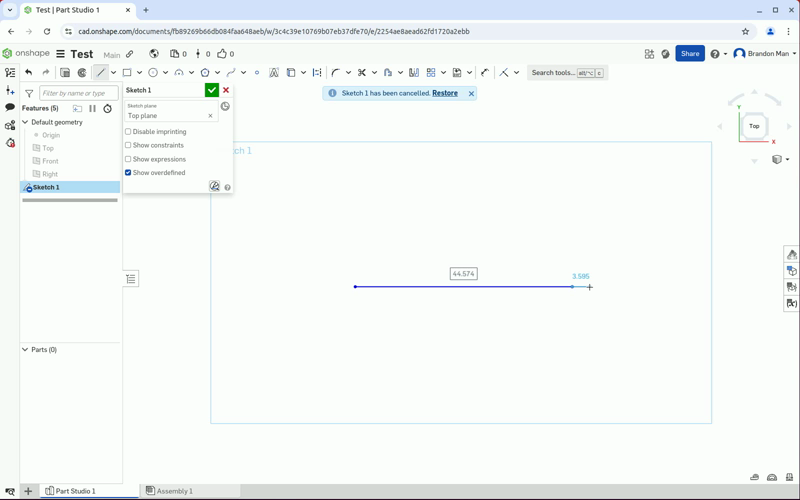
mouse_move(572, 258)
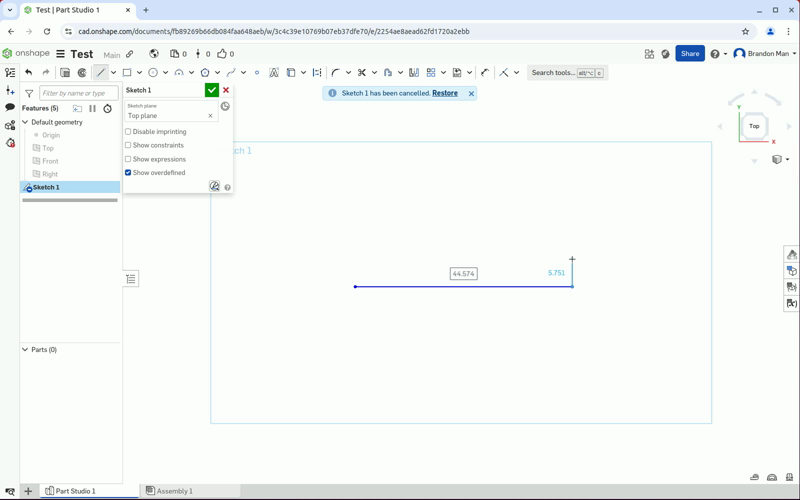
click(572, 258)
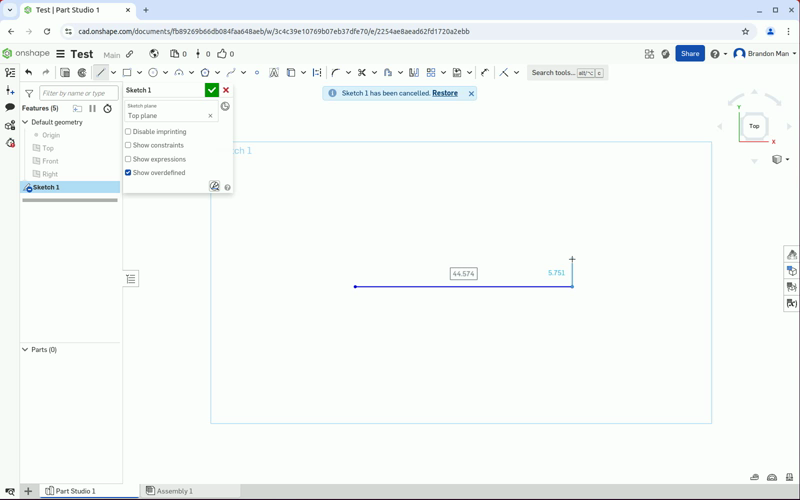
key_up(shift)
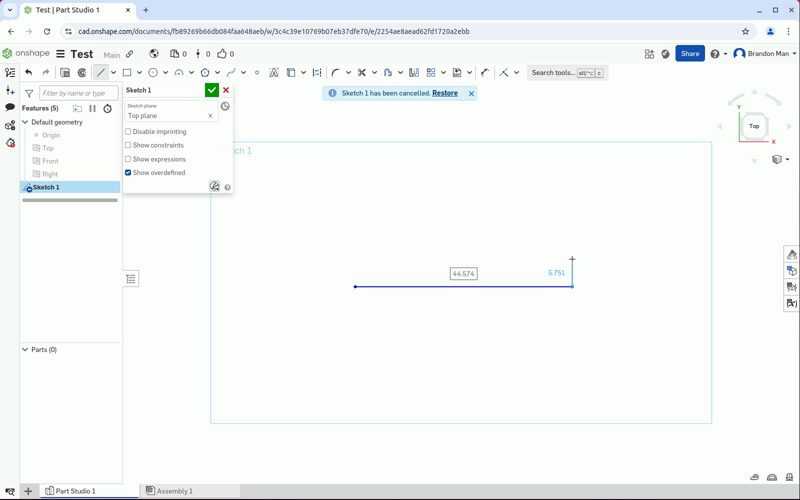
key_down(shift)
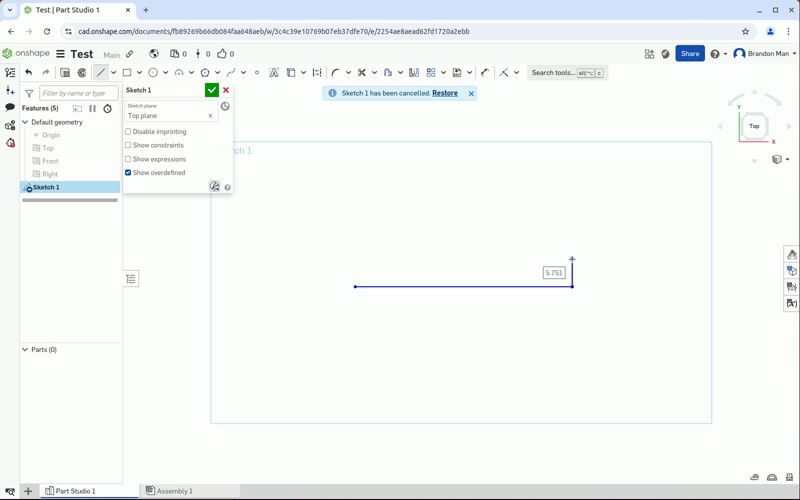
mouse_move(487, 258)
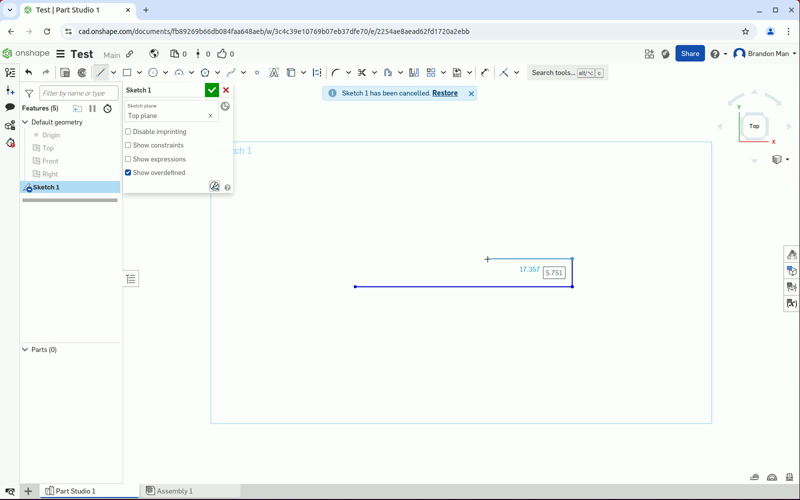
click(487, 258)
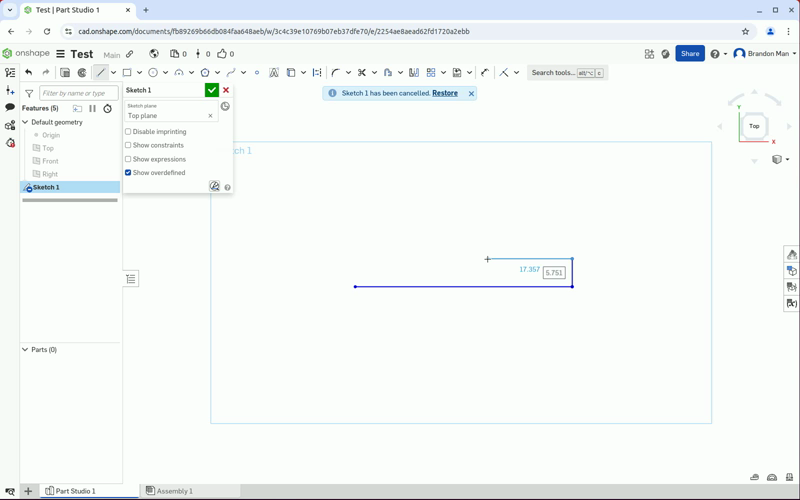
key_up(shift)
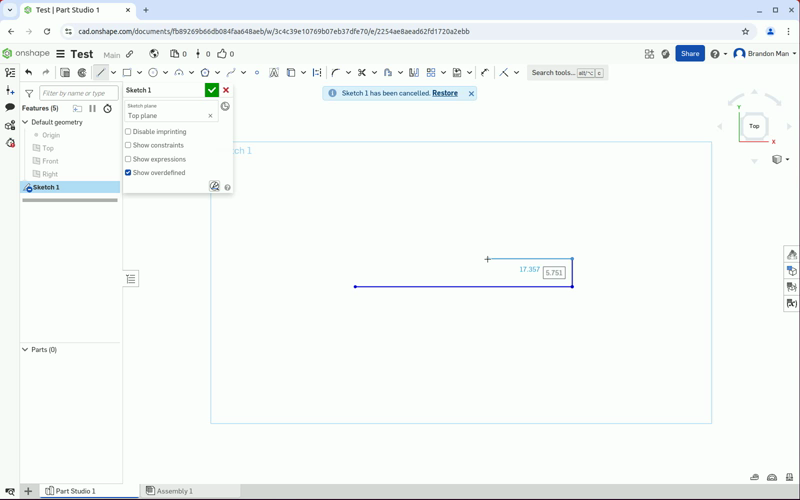
key_down(shift)
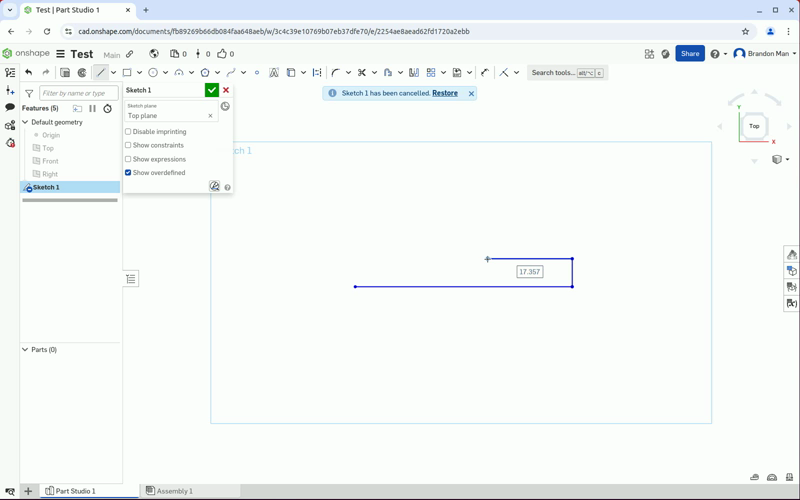
mouse_move(517, 258)
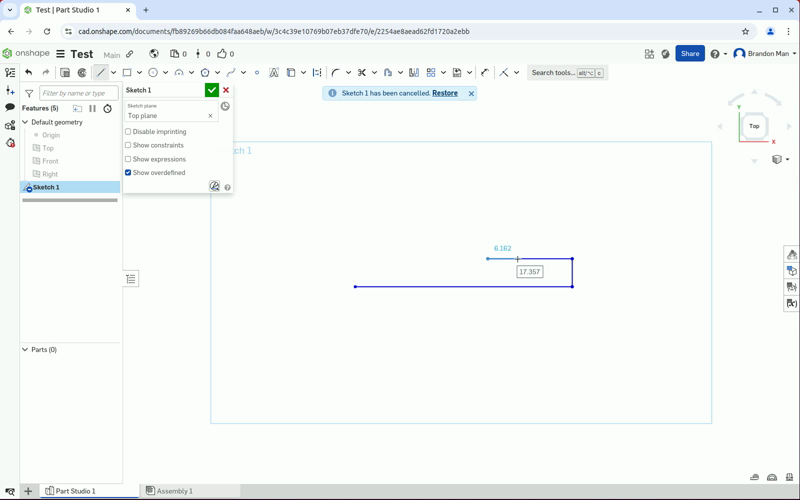
mouse_move(487, 245)
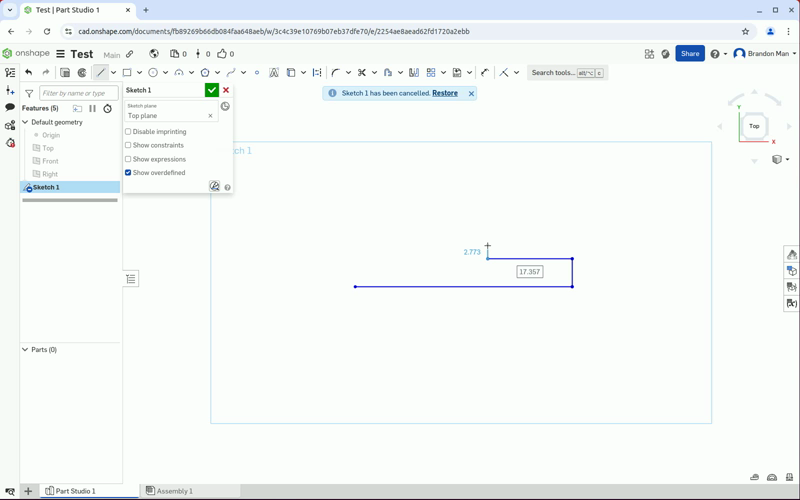
click(487, 245)
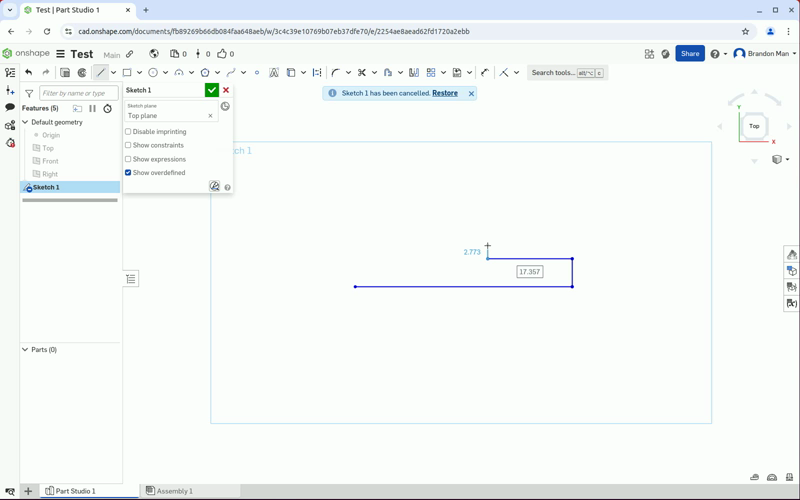
key_up(shift)
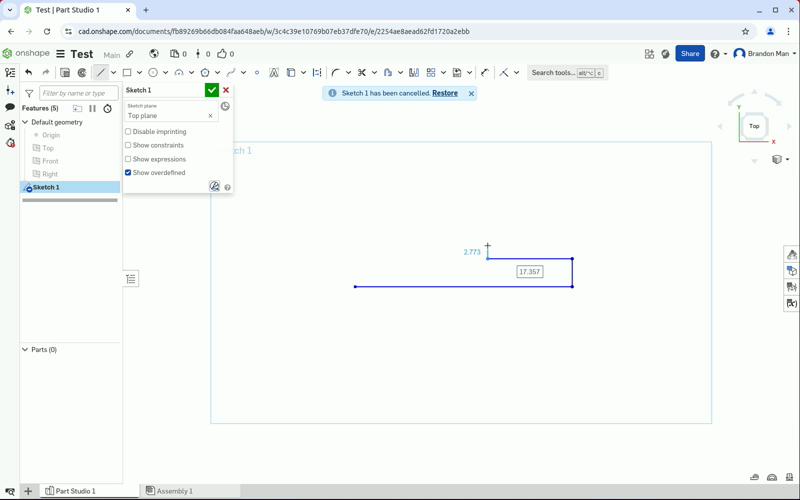
key_down(shift)
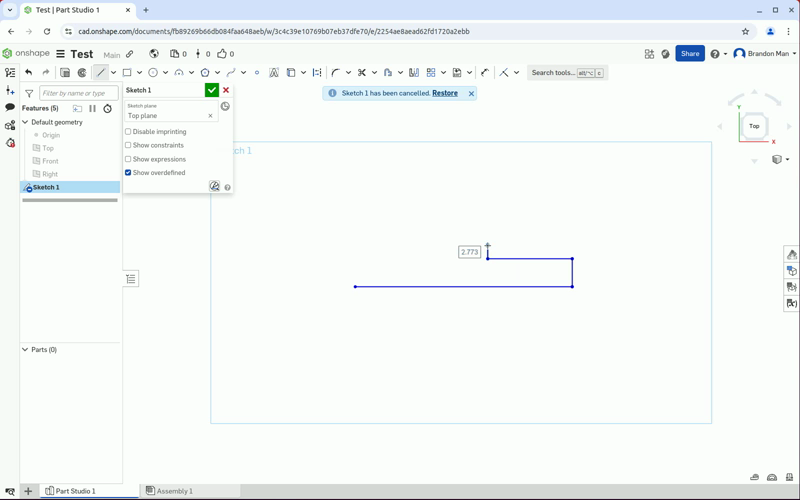
mouse_move(517, 245)
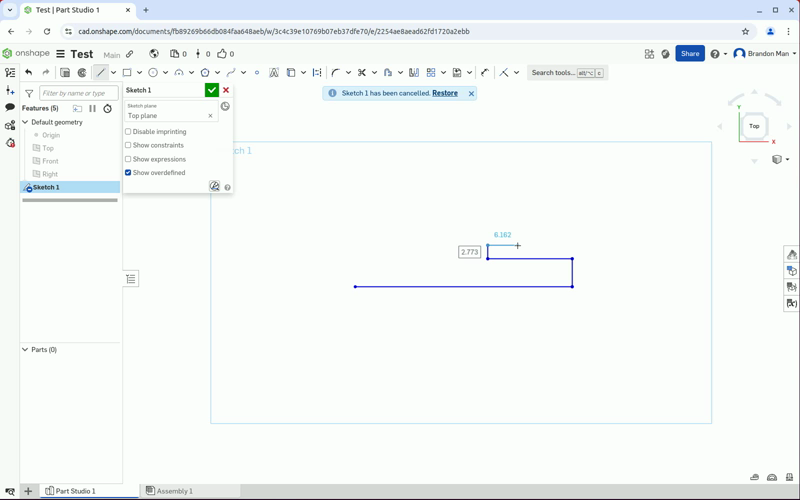
mouse_move(439, 245)
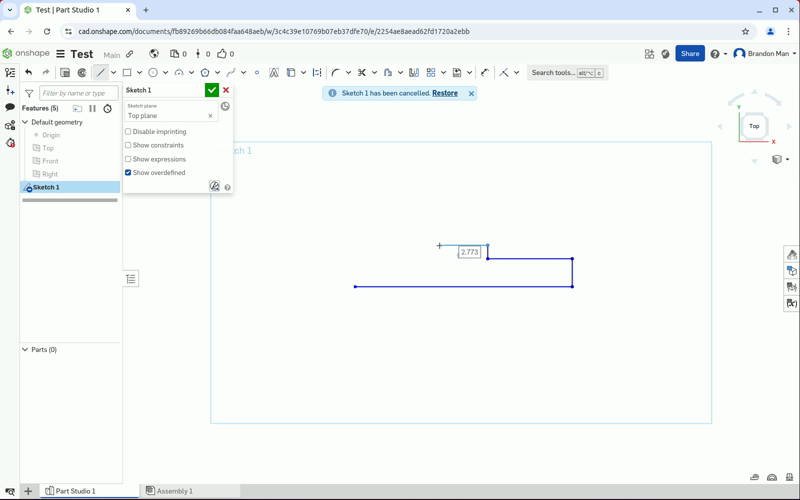
click(439, 245)
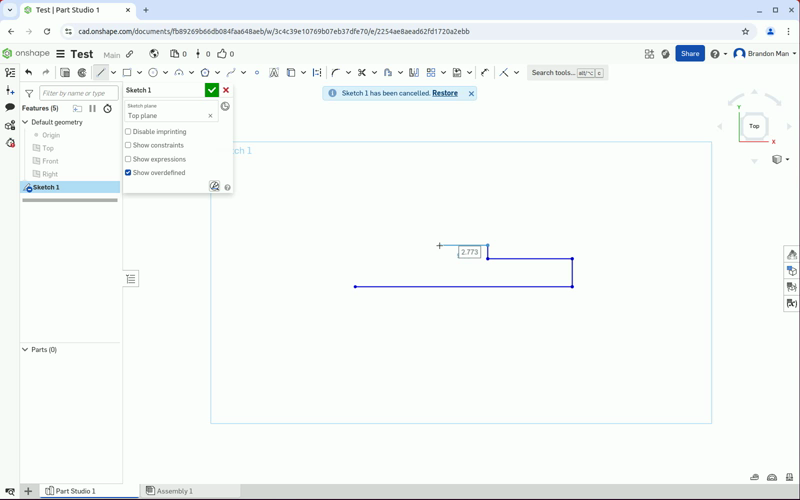
key_up(shift)
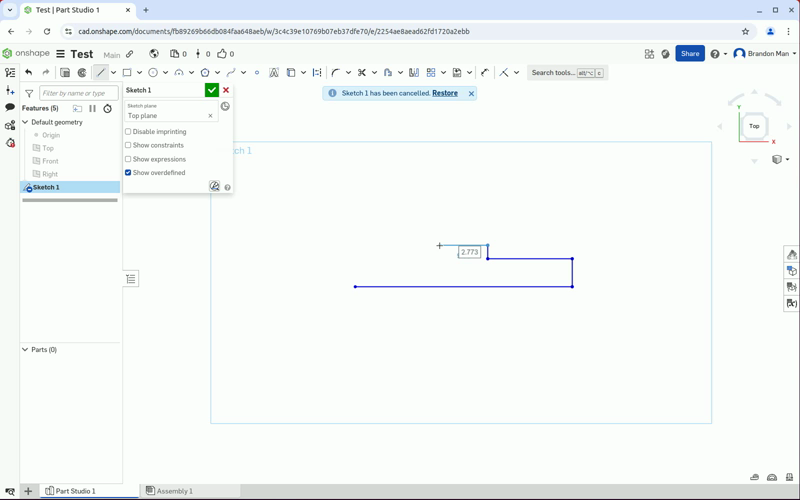
key_down(shift)
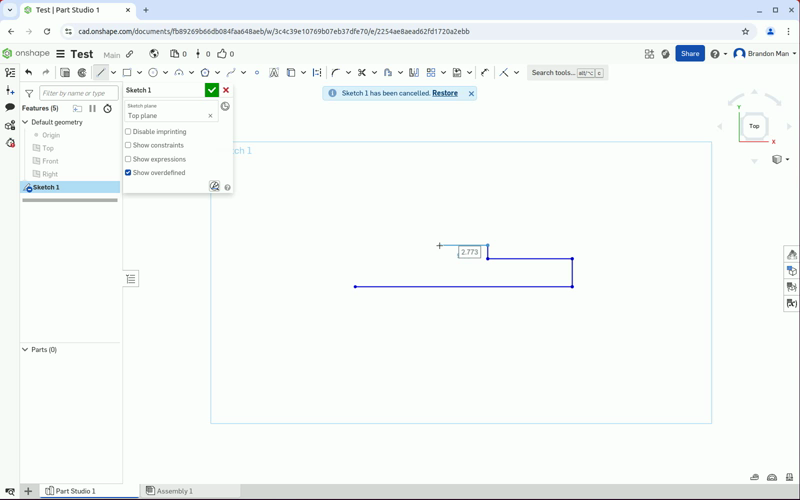
mouse_move(469, 245)
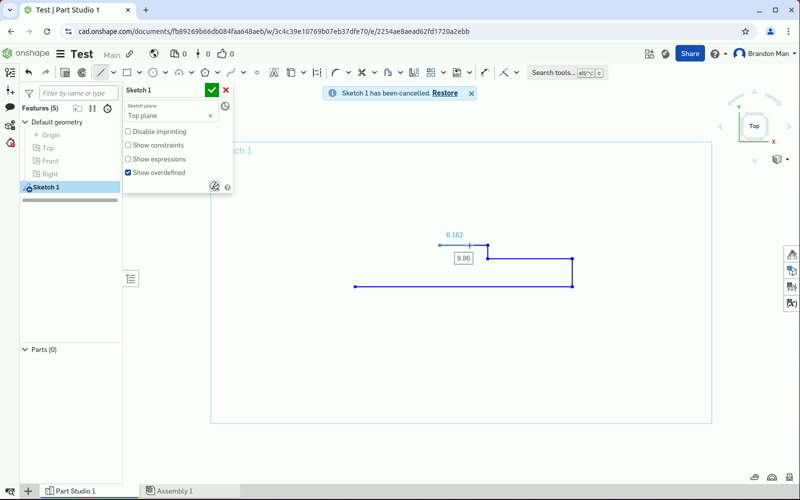
mouse_move(439, 254)
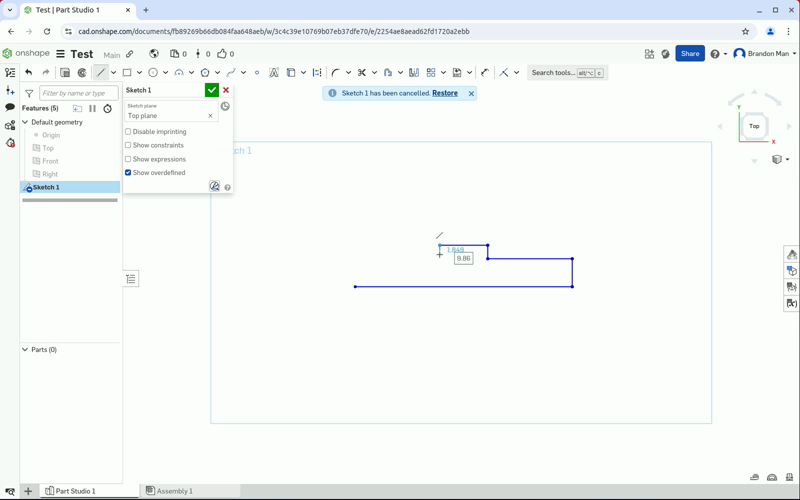
click(439, 254)
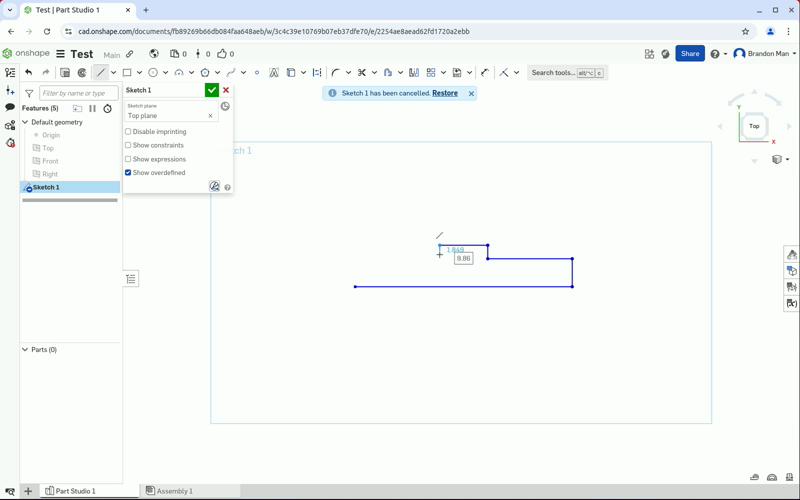
key_up(shift)
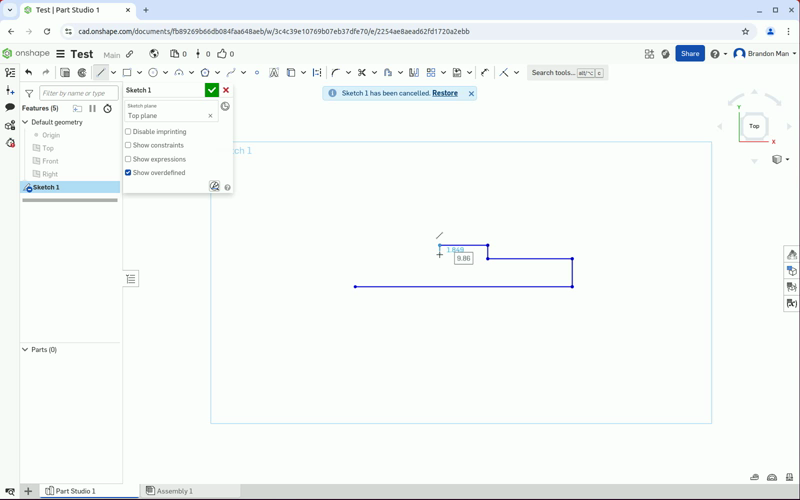
key_down(shift)
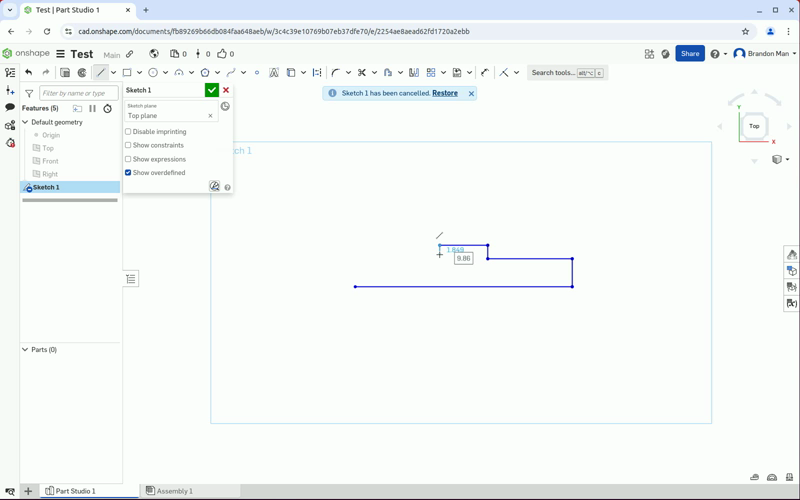
mouse_move(469, 254)
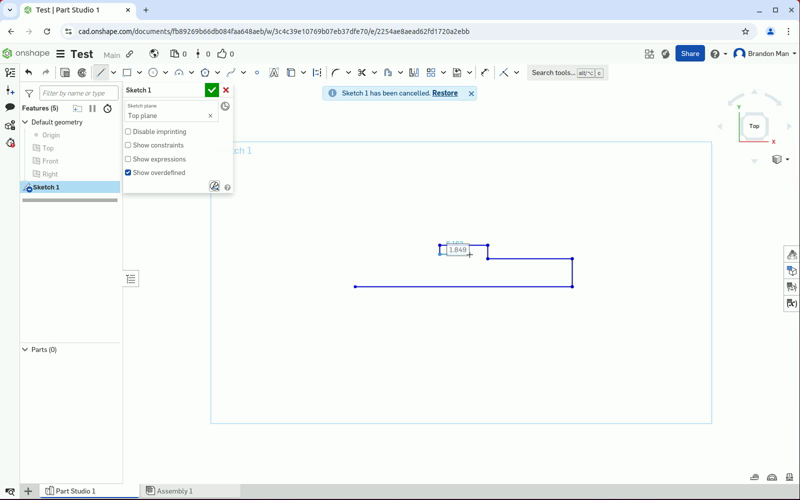
mouse_move(414, 261)
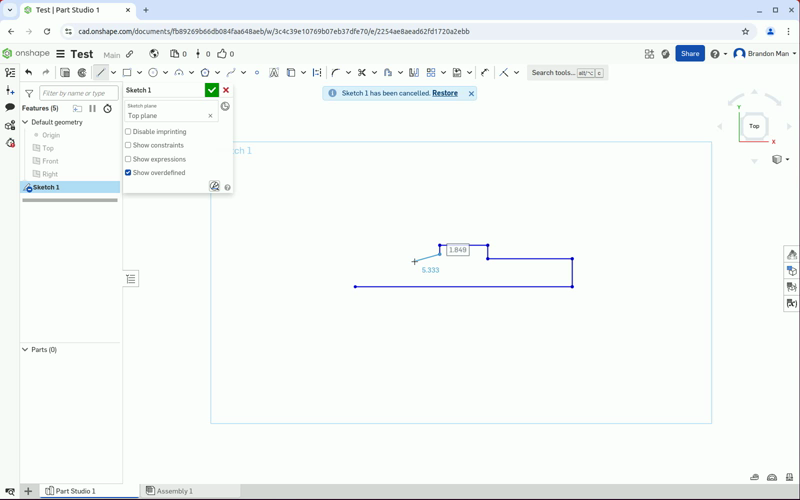
click(414, 261)
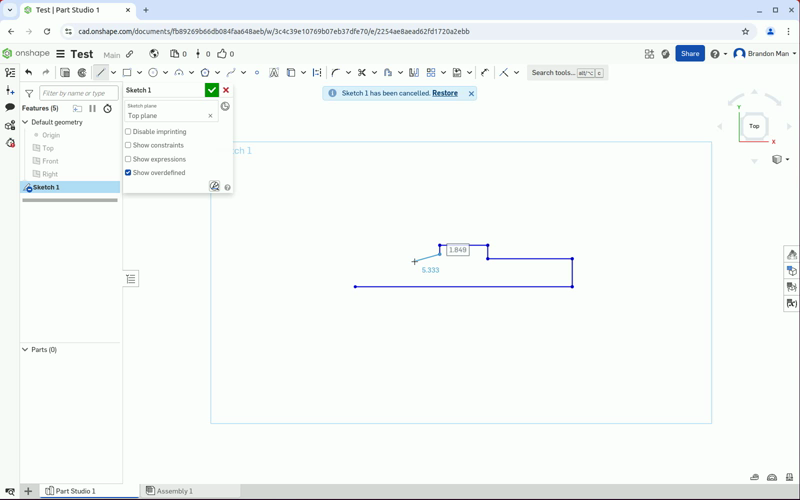
key_up(shift)
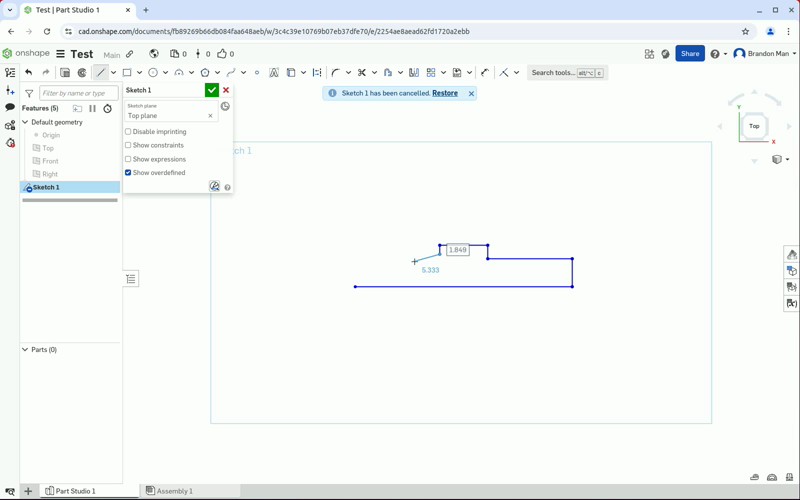
key_down(shift)
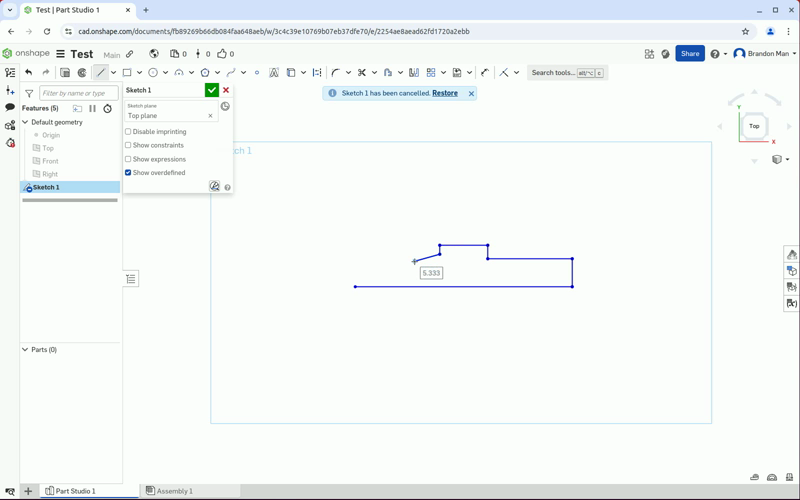
mouse_move(444, 261)
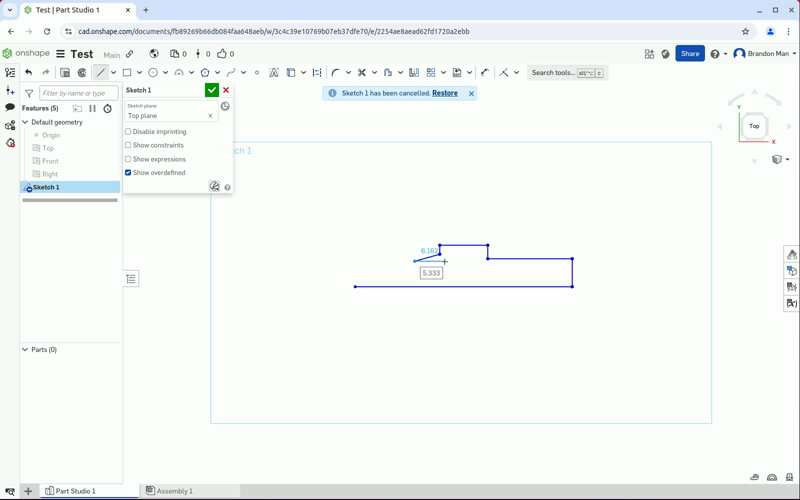
mouse_move(382, 261)
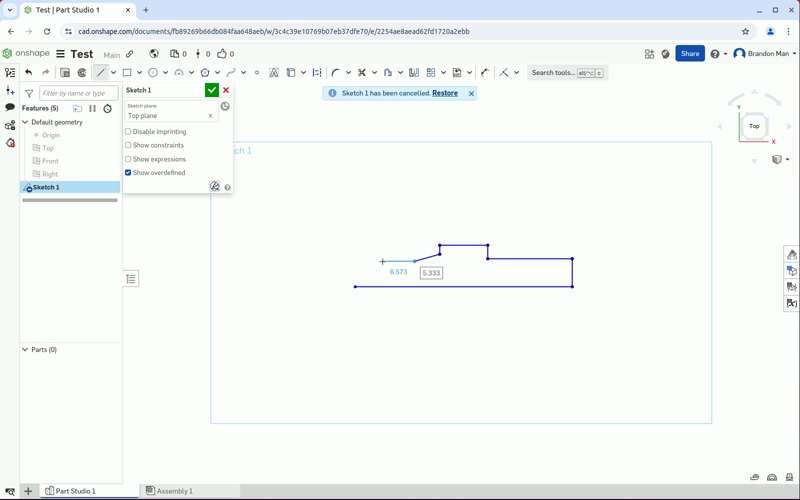
click(382, 261)
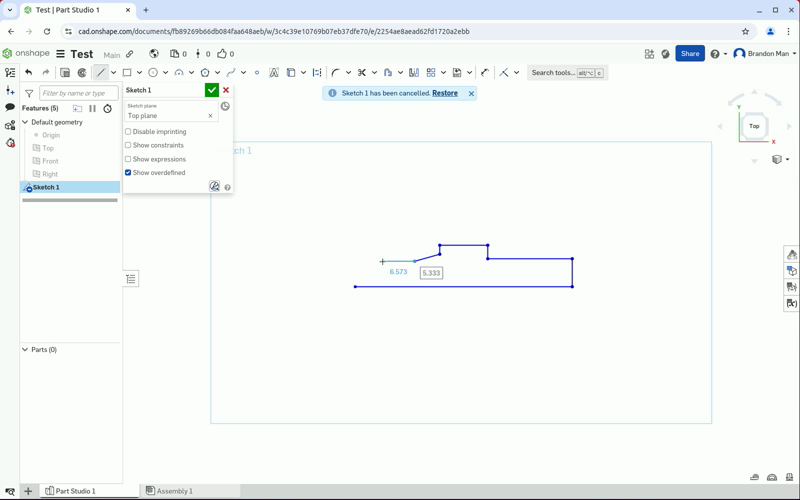
key_up(shift)
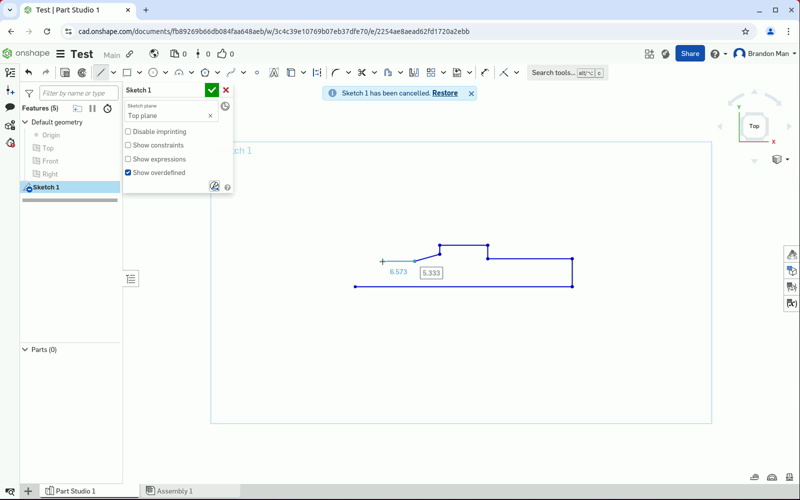
key_down(shift)
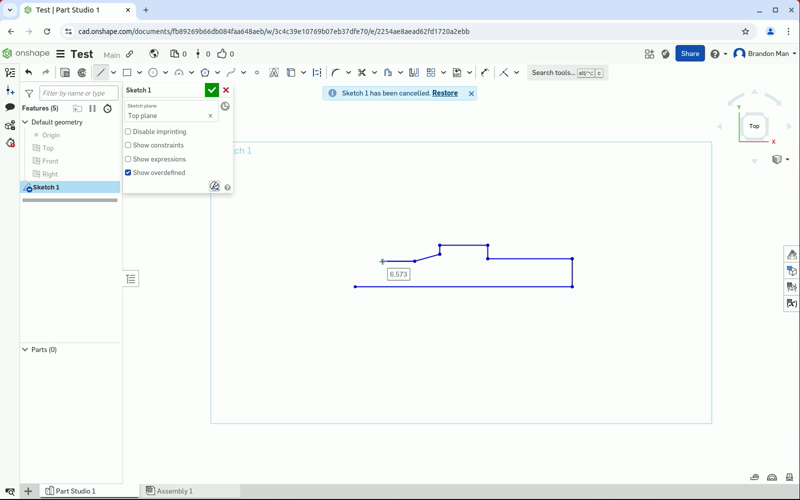
mouse_move(412, 261)
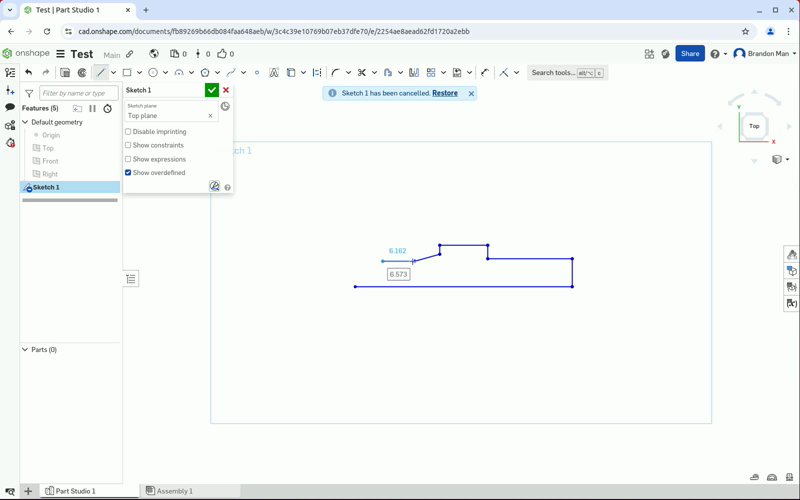
mouse_move(362, 247)
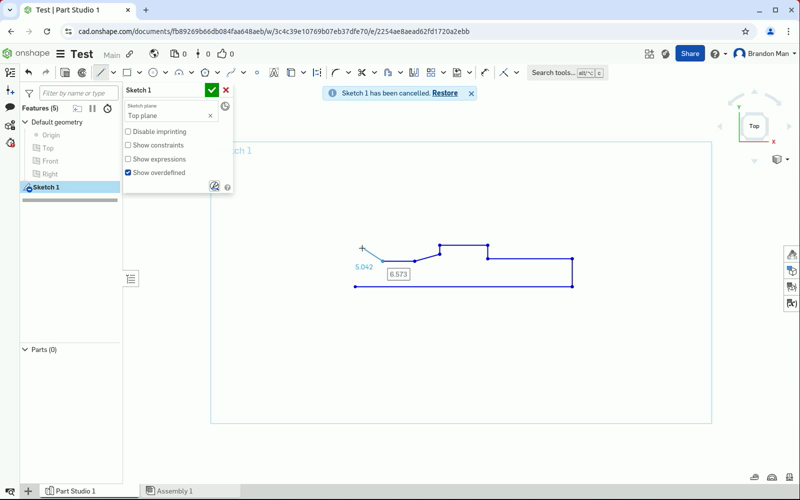
click(362, 247)
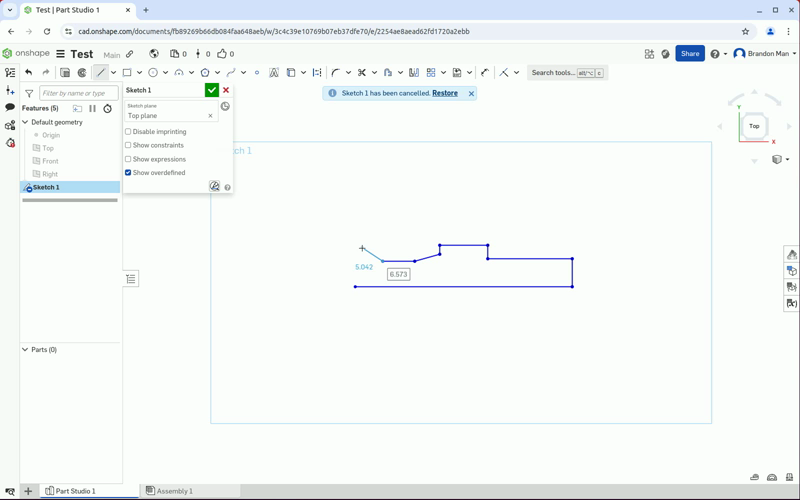
key_up(shift)
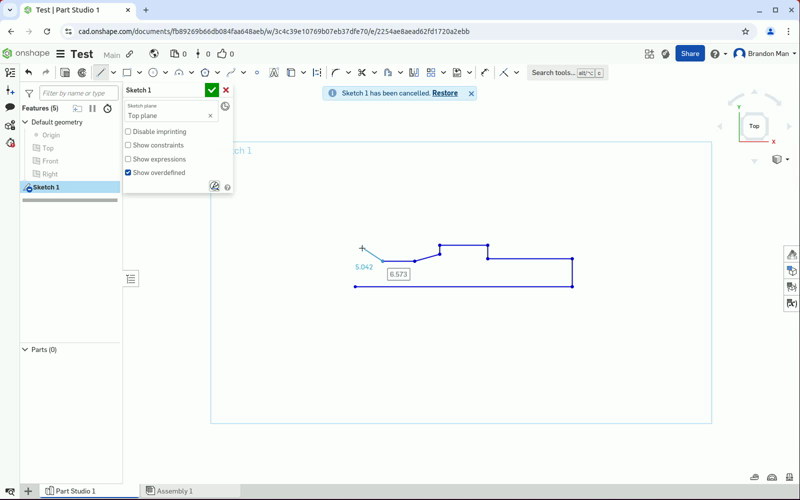
key_down(shift)
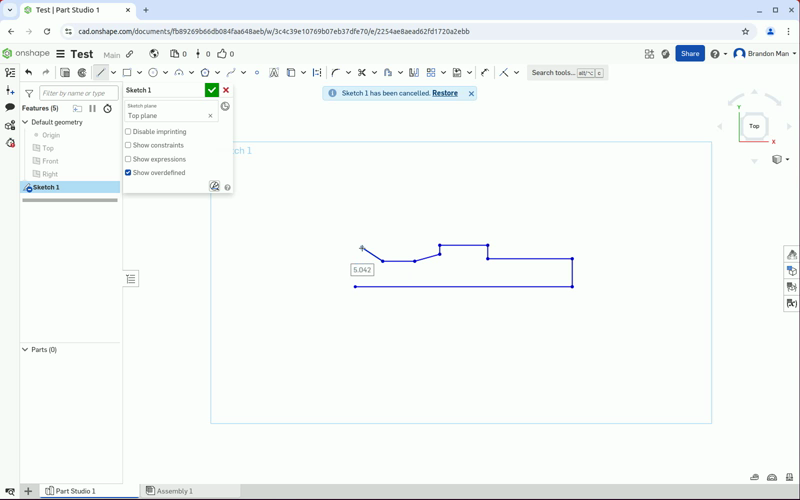
mouse_move(392, 247)
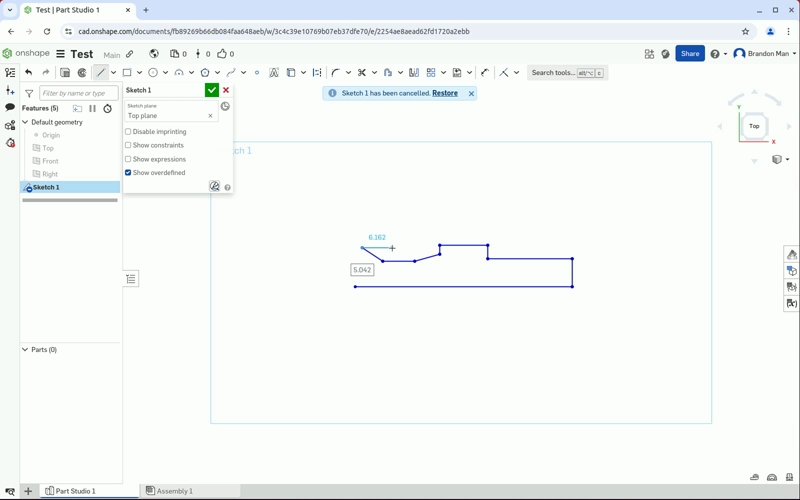
mouse_move(373, 231)
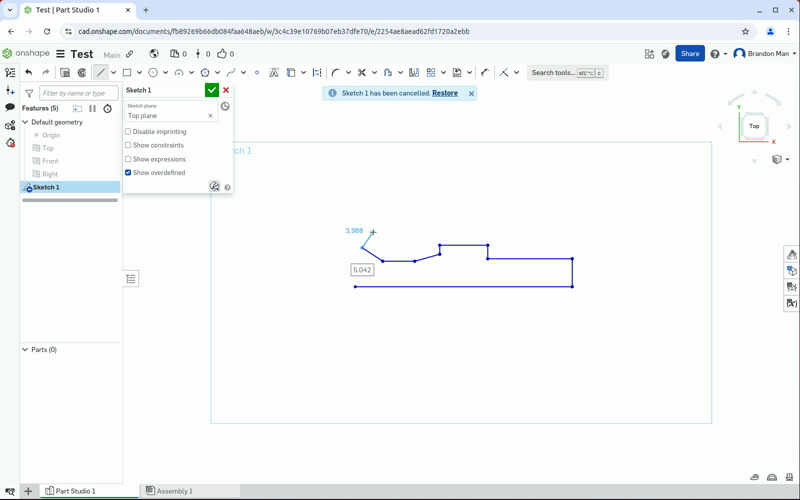
click(373, 231)
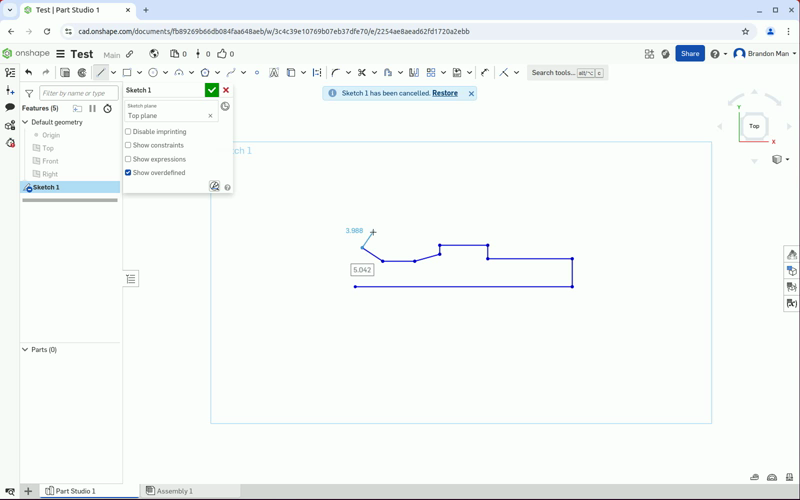
key_up(shift)
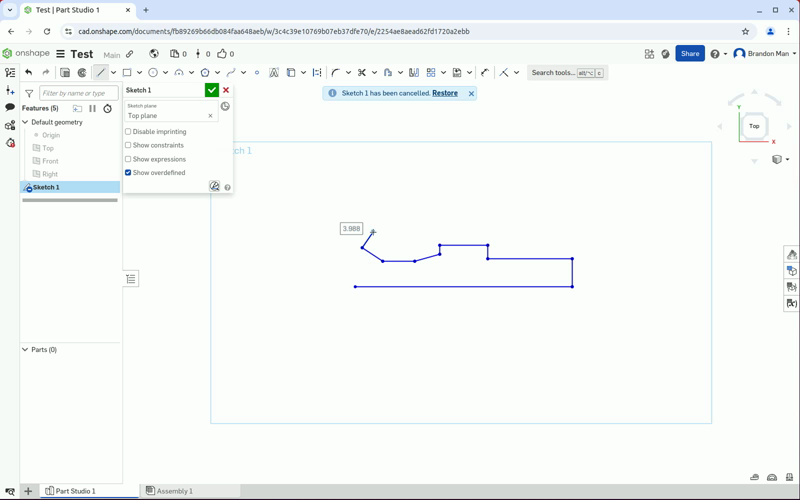
key_down(shift)
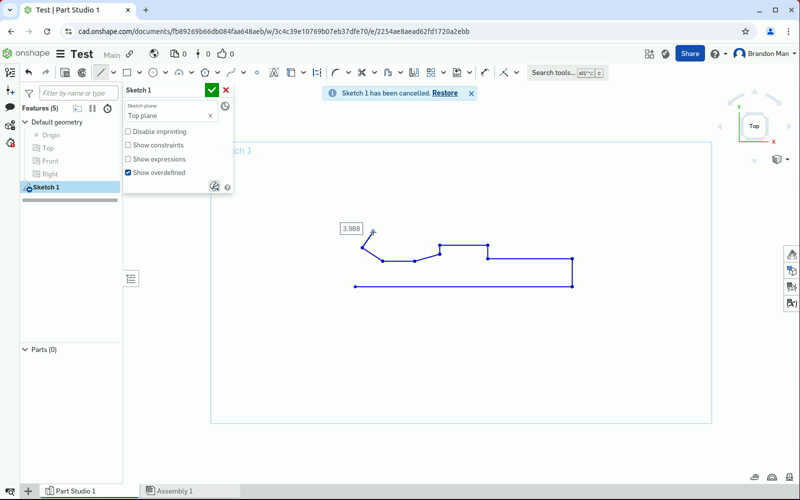
mouse_move(403, 231)
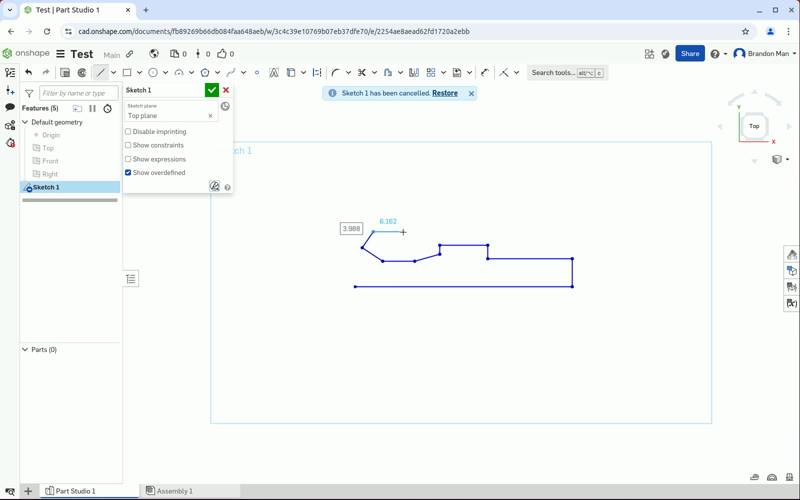
mouse_move(355, 231)
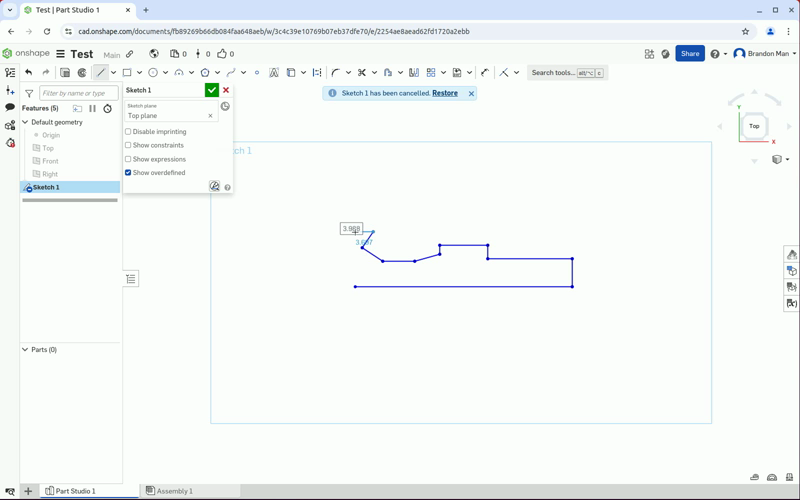
click(355, 231)
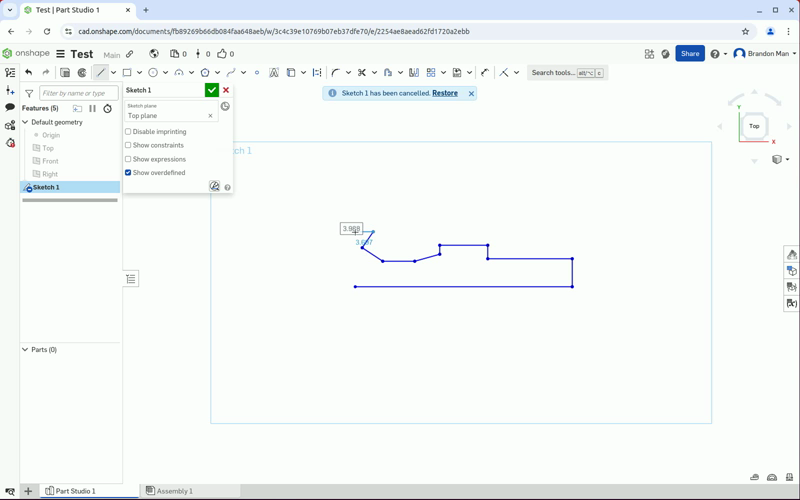
key_up(shift)
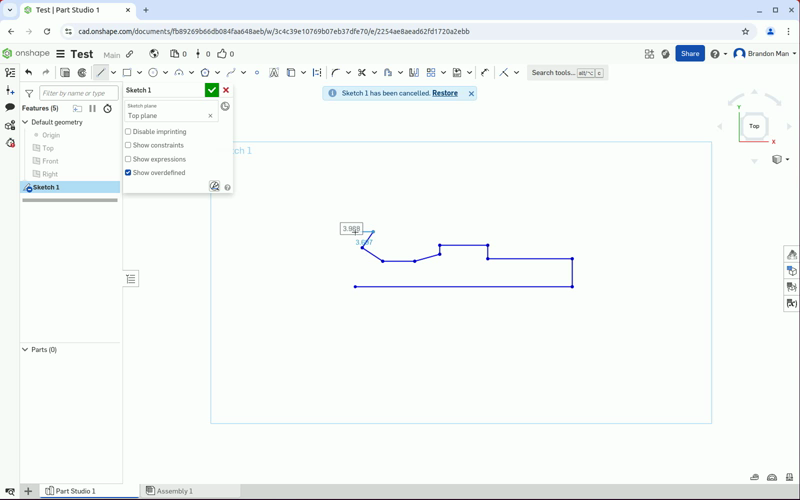
mouse_move(385, 231)
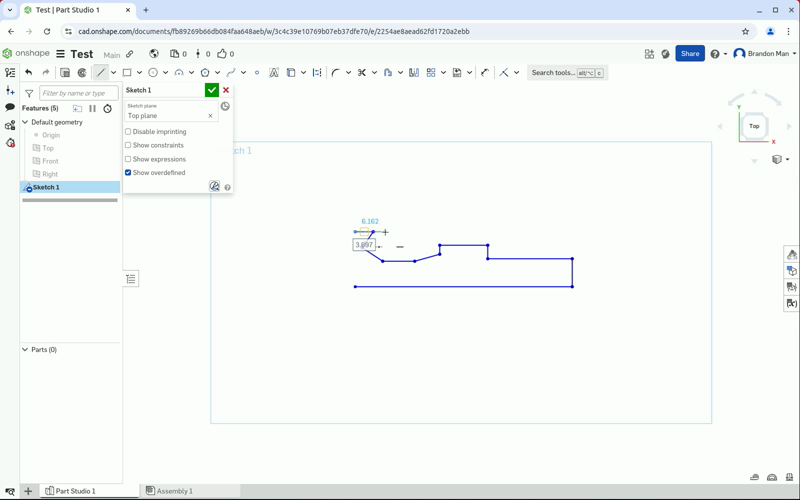
key_down(shift)
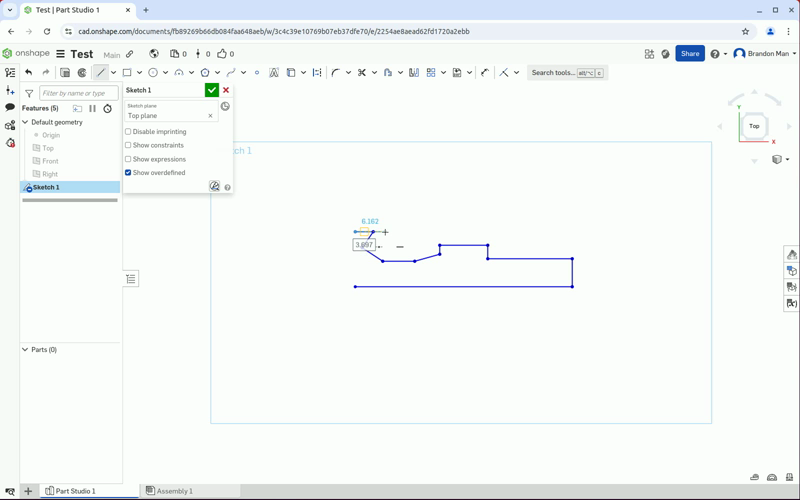
mouse_move(355, 286)
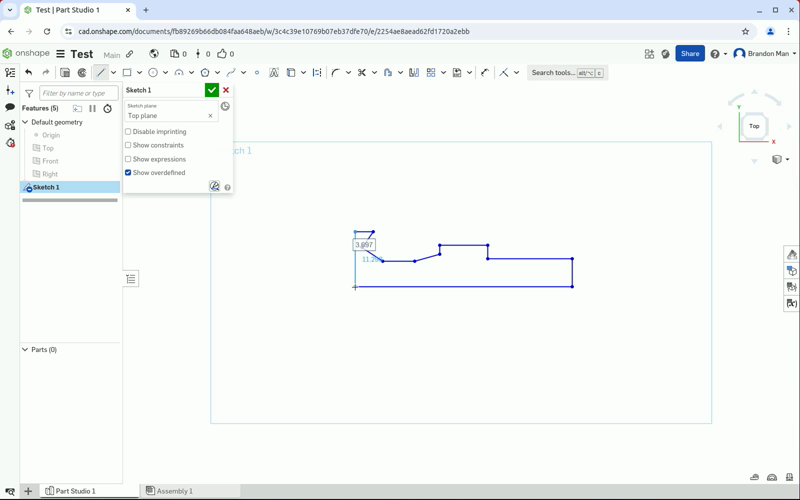
key_up(shift)
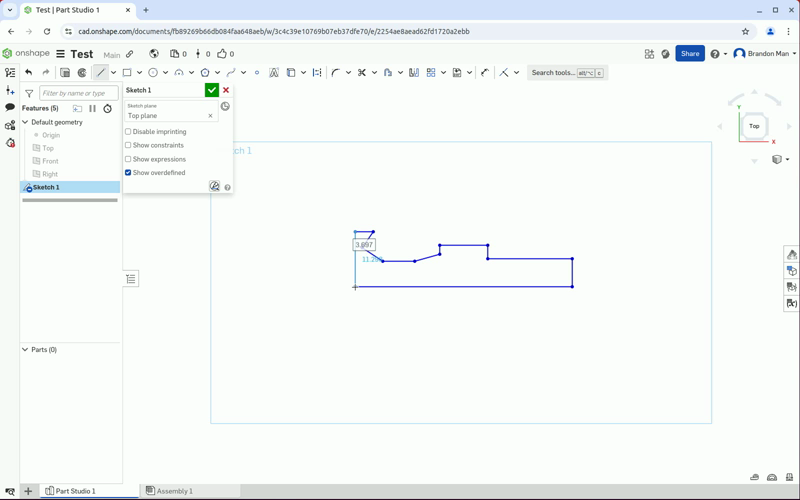
click(355, 286)
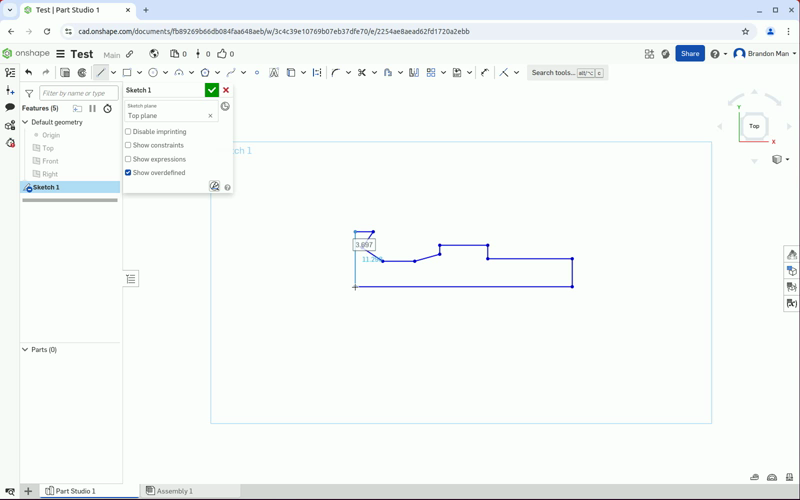
key(esc)
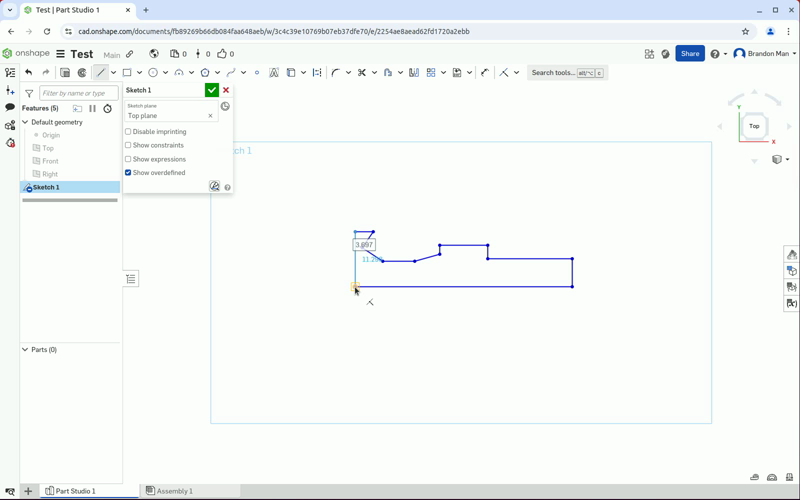
mouse_move(448, 263)
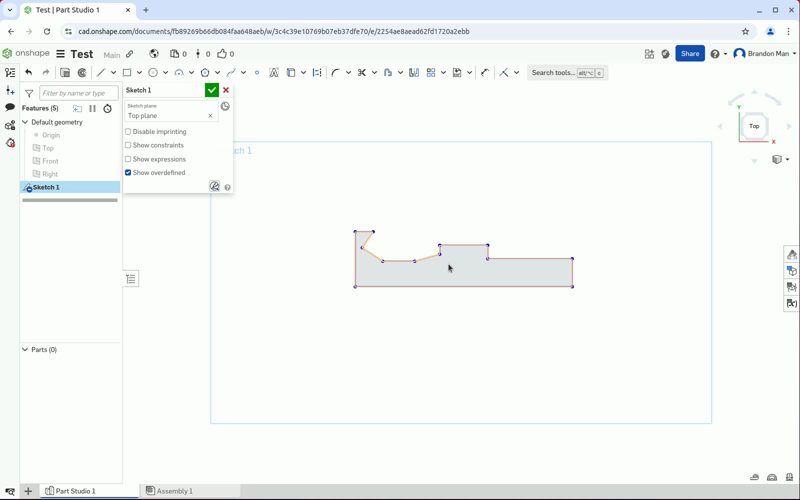
click(448, 263)
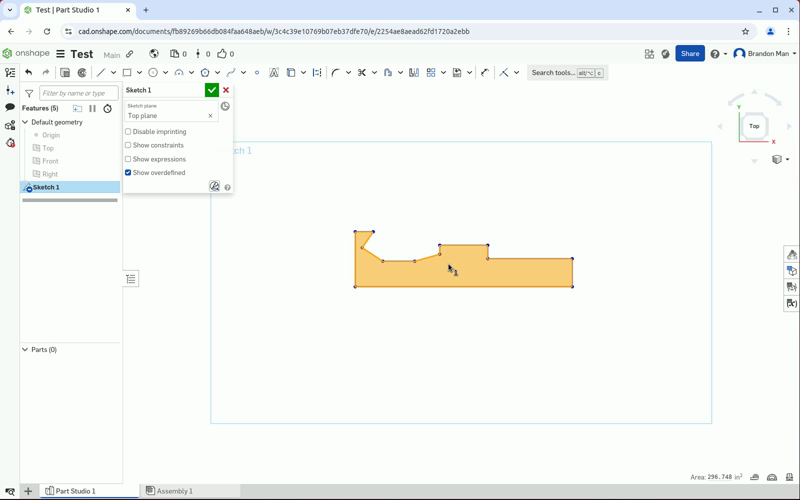
mouse_move(73, 352)
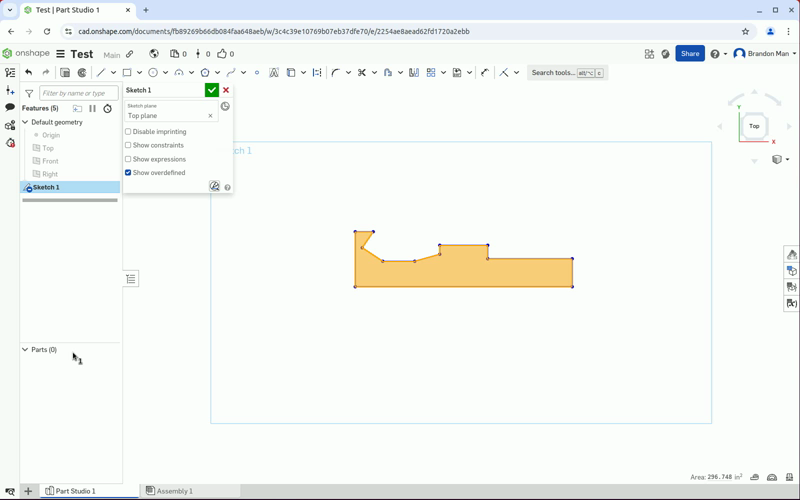
key(shift+y)
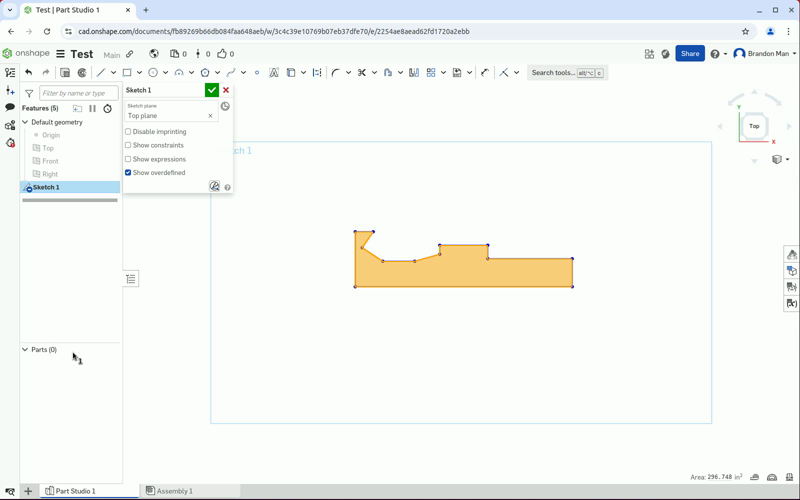
key(shift+e)
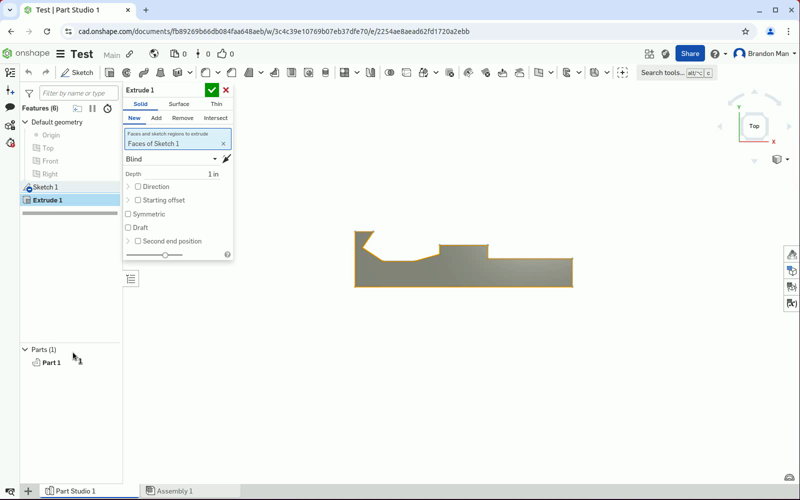
mouse_move(143, 106)
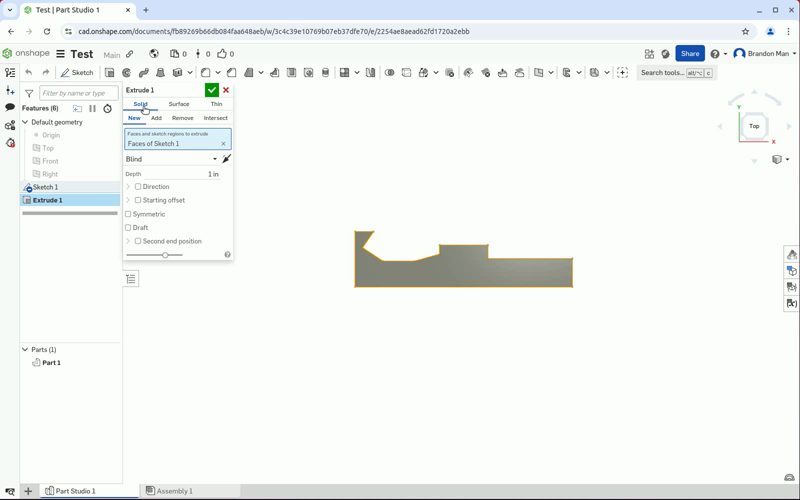
click(143, 106)
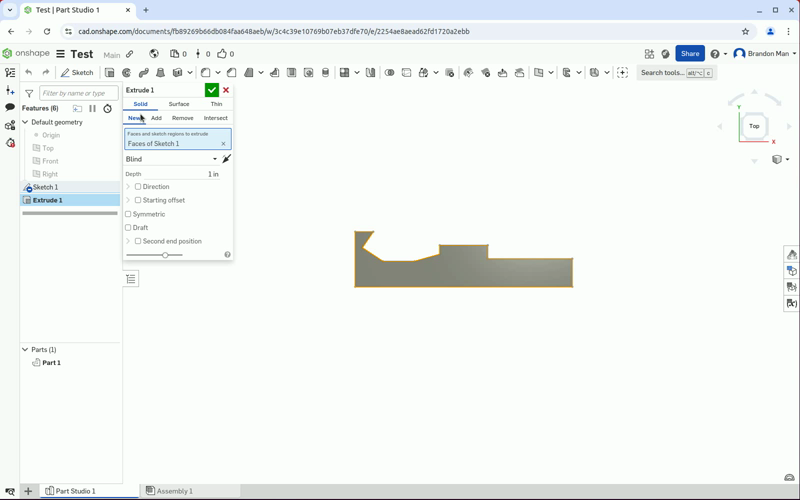
mouse_move(137, 120)
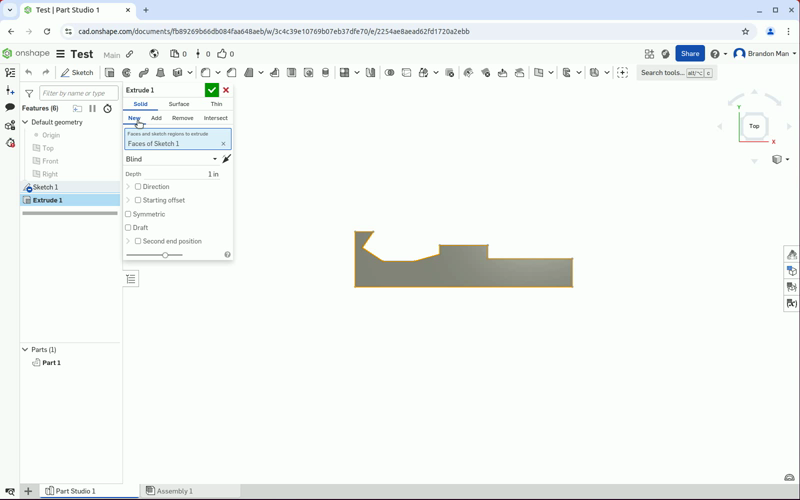
click(137, 120)
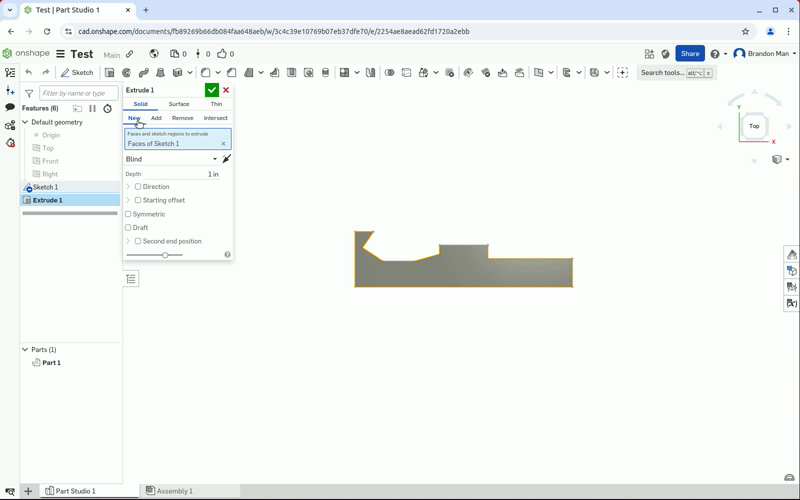
key(tab, 4)
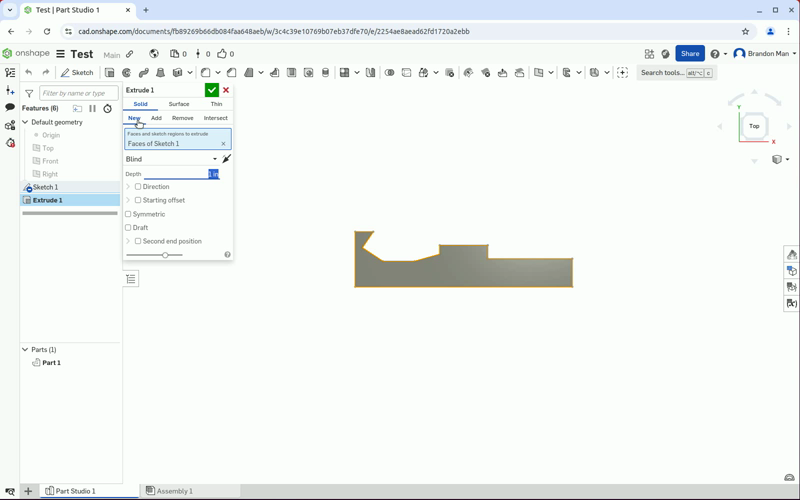
text(3.611)
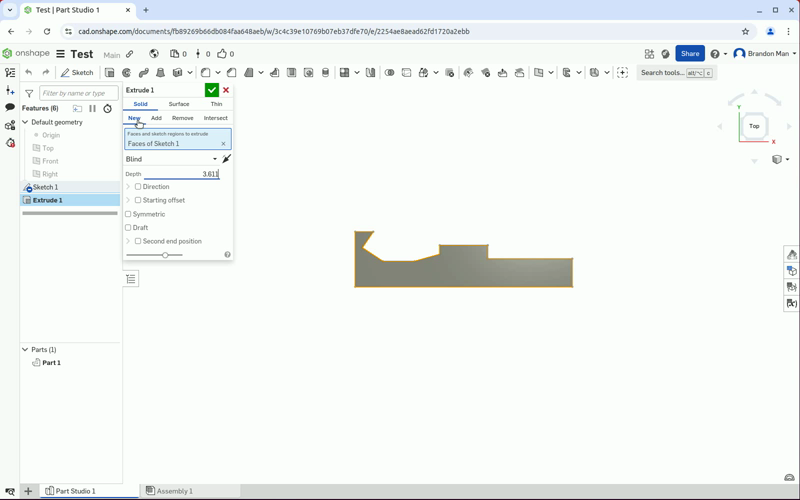
key(enter)
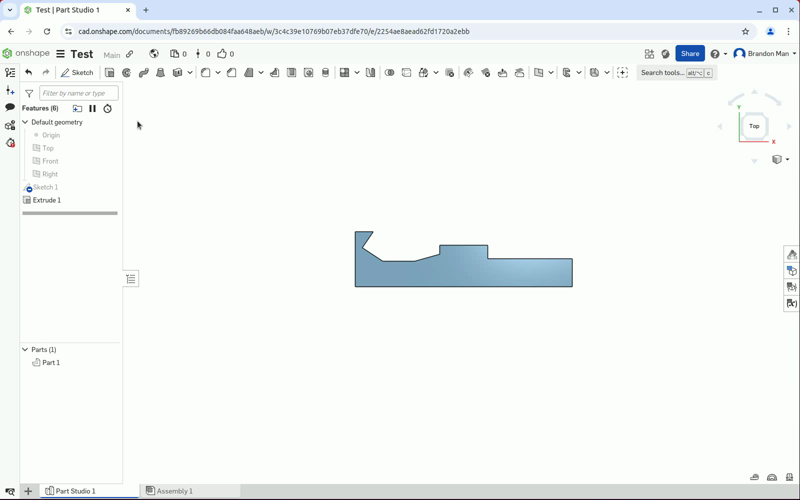
key(shift+h)
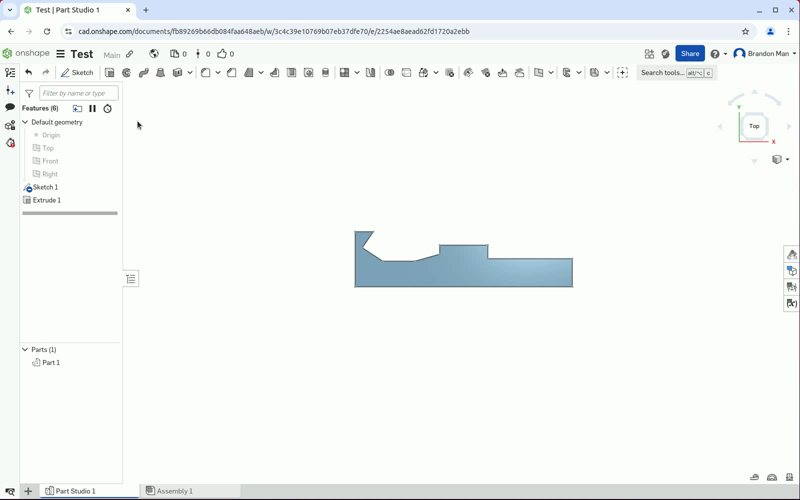
key(shift+h)
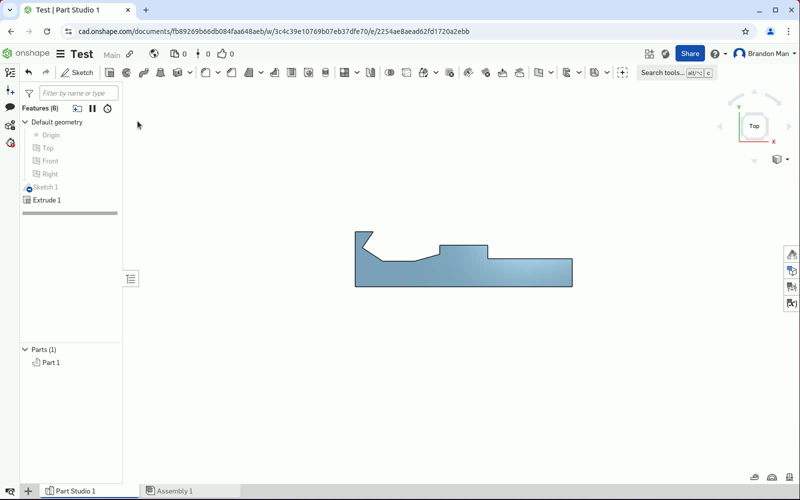
mouse_move(73, 189)
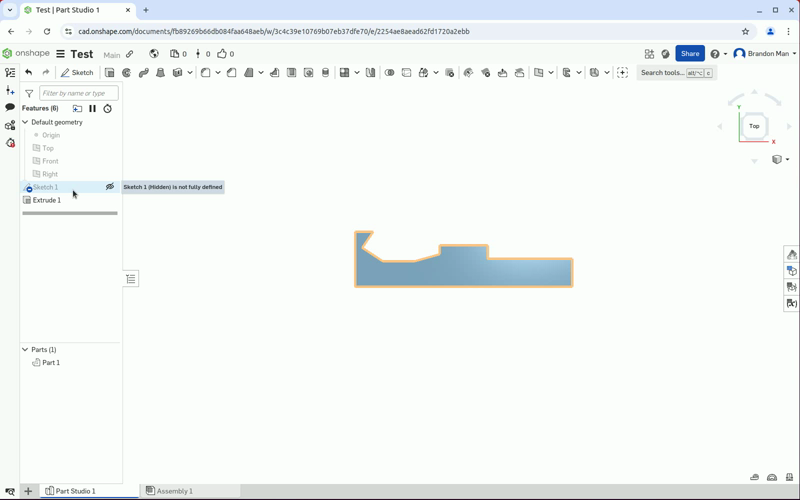
click(73, 189)
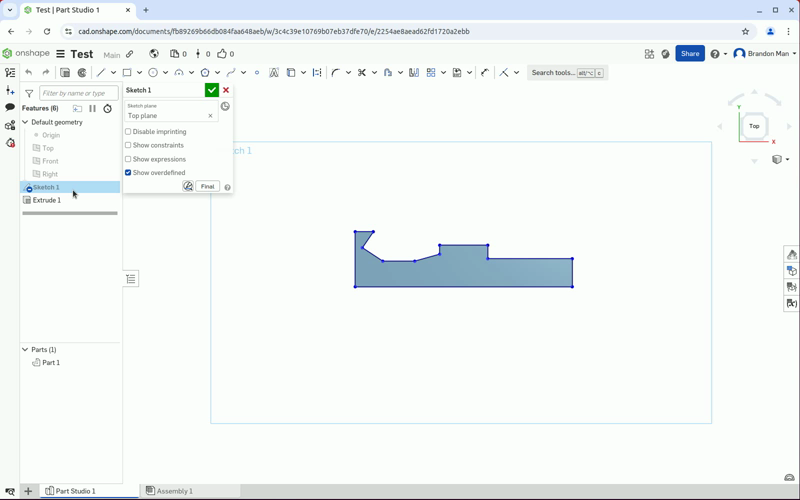
mouse_move(229, 92)
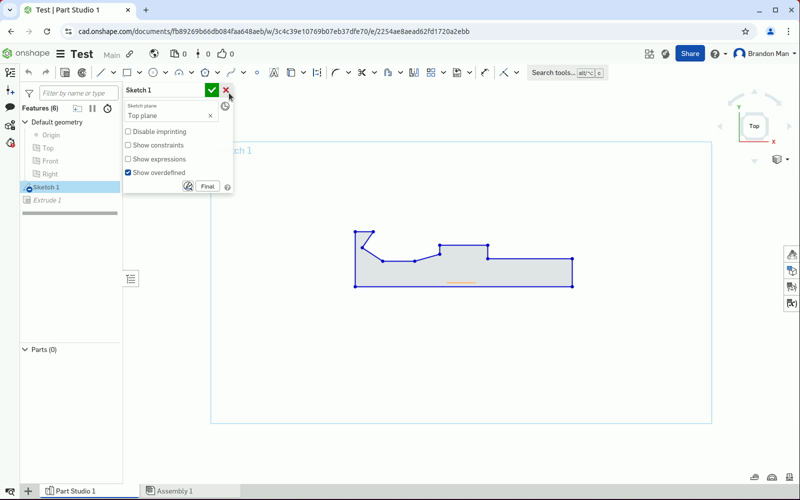
click(229, 92)
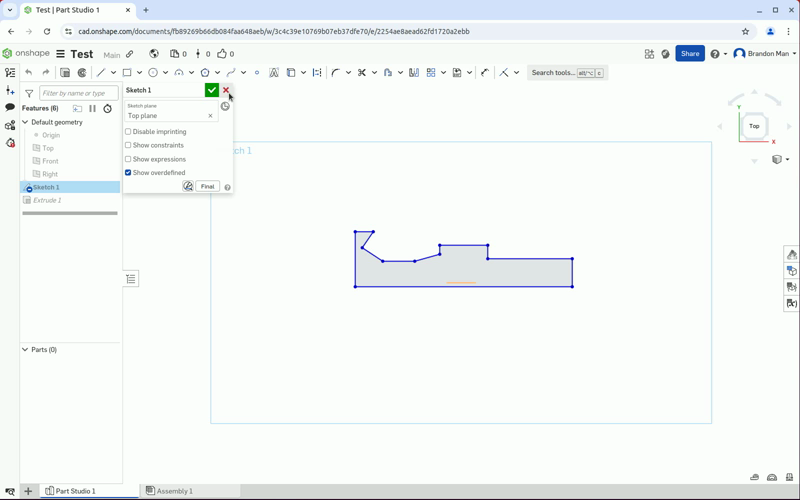
key(shift+s)
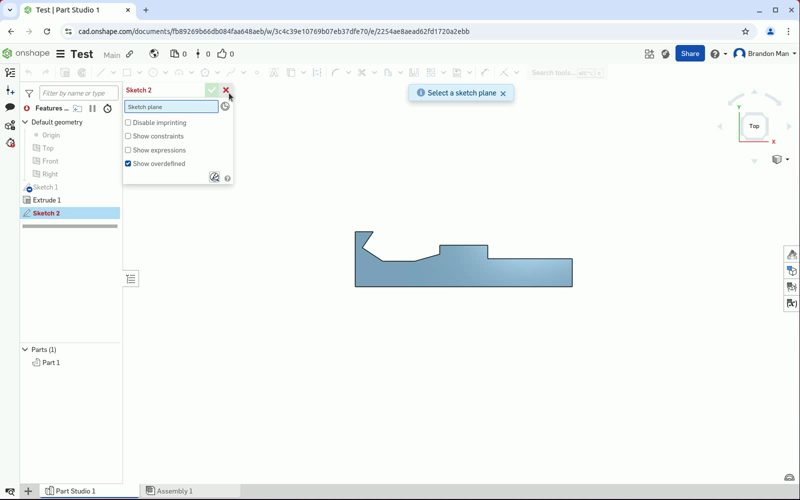
mouse_move(73, 150)
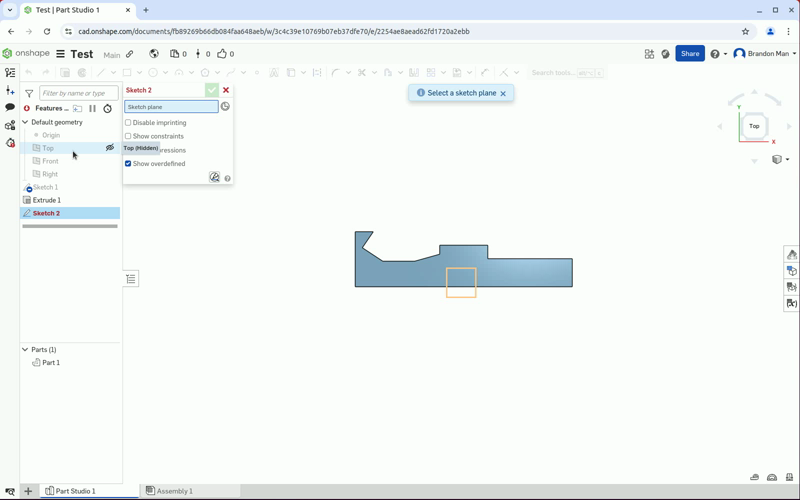
click(73, 150)
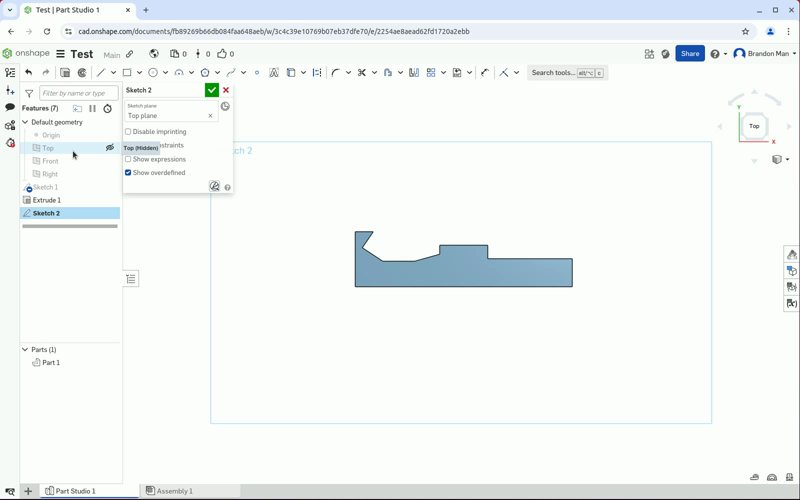
mouse_move(73, 352)
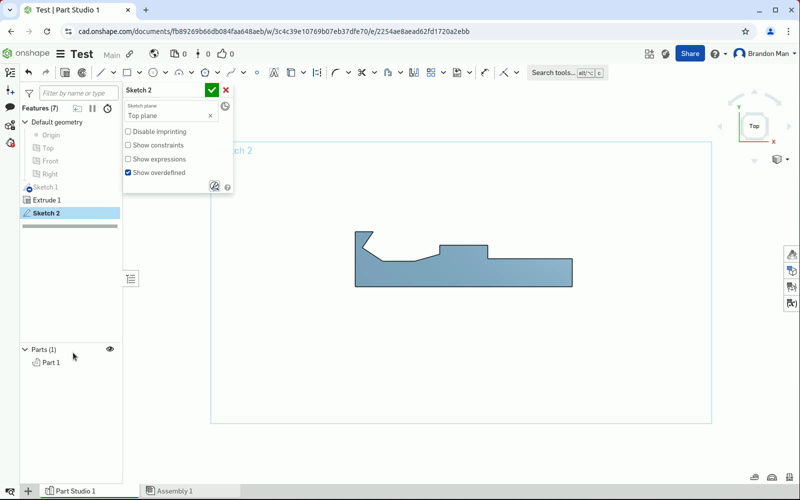
key(y)
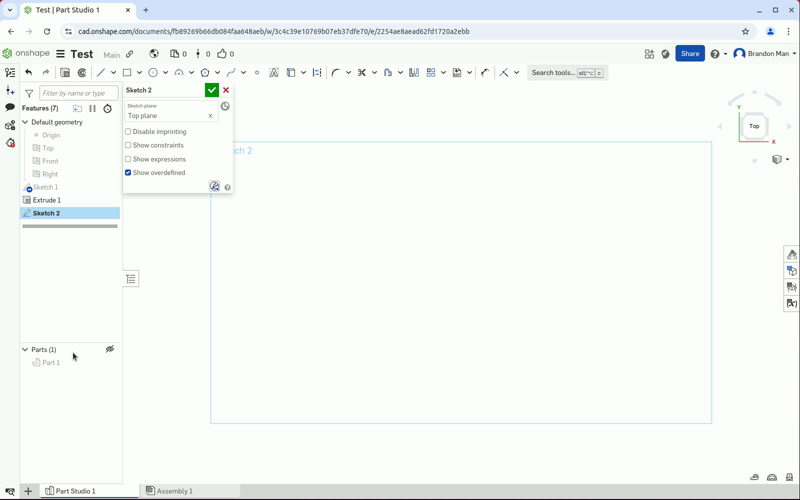
key(l)
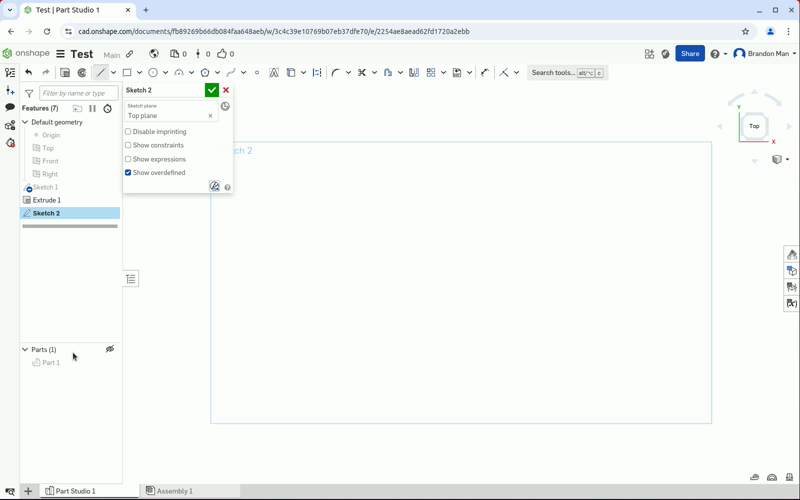
key_down(shift)
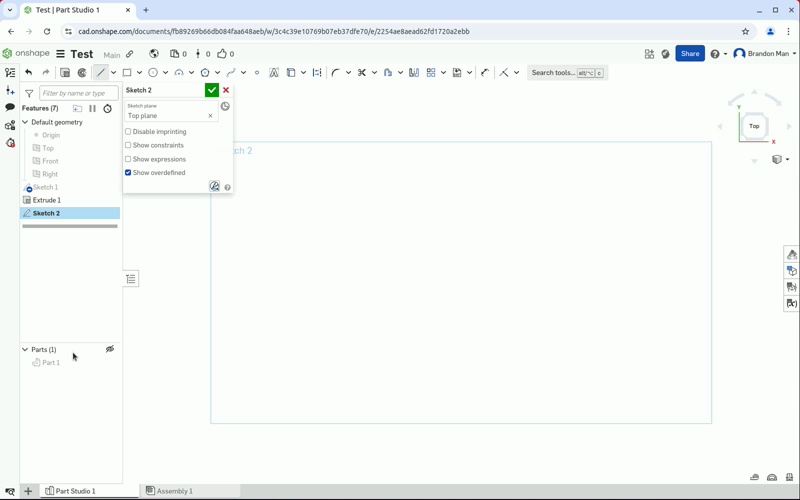
mouse_move(355, 340)
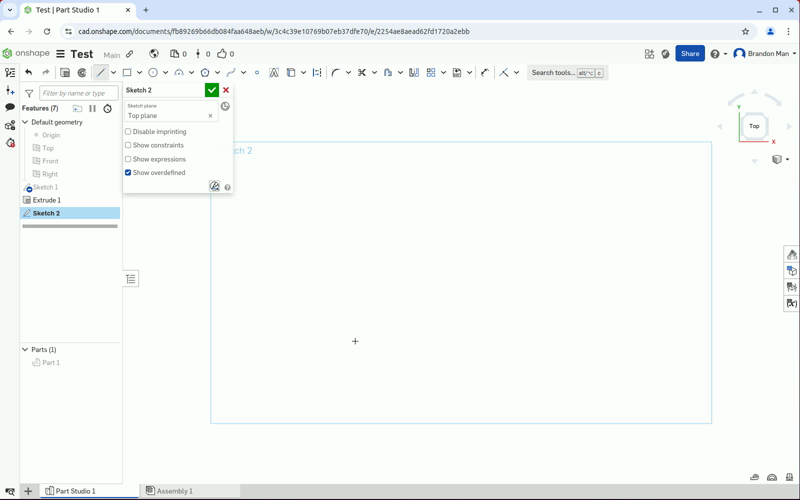
click(355, 340)
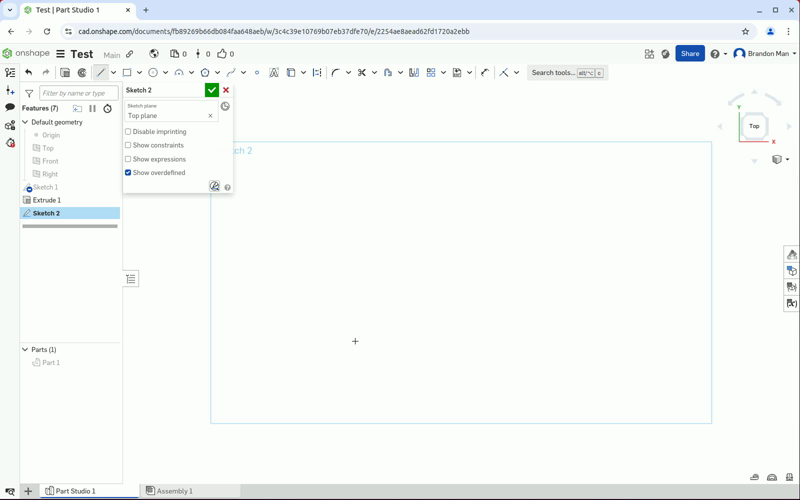
key_up(shift)
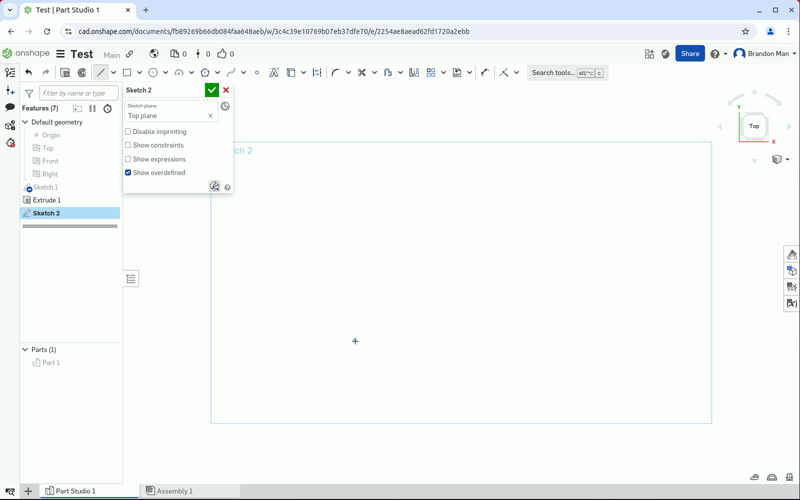
key_down(shift)
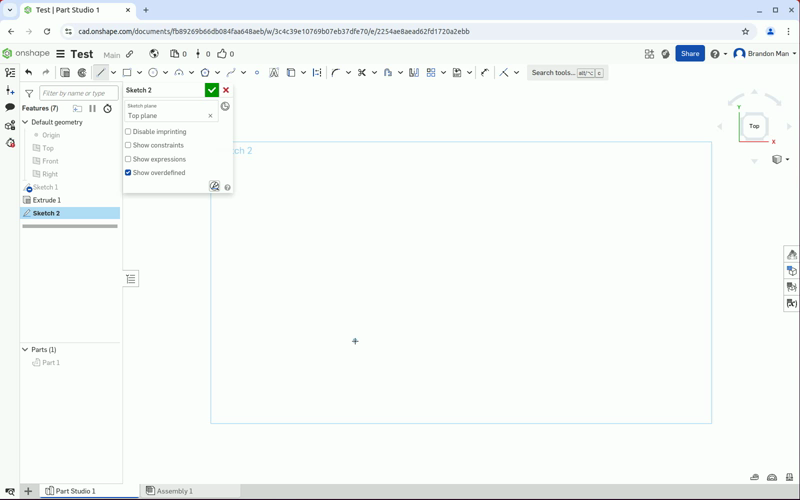
mouse_move(385, 340)
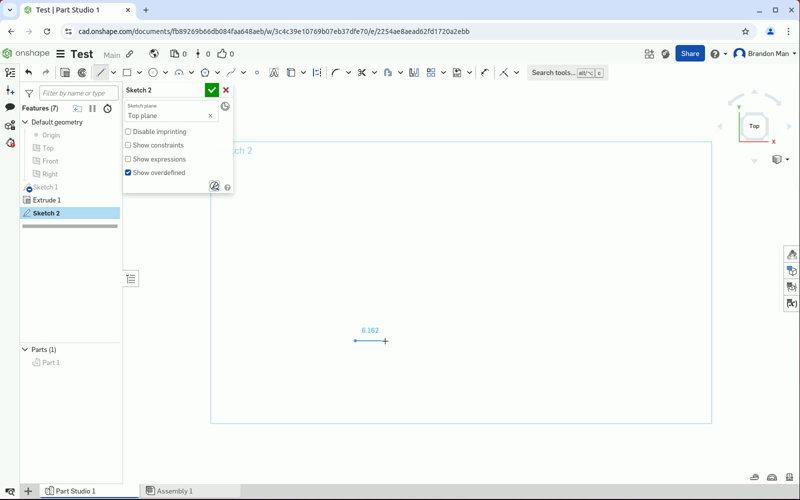
mouse_move(373, 340)
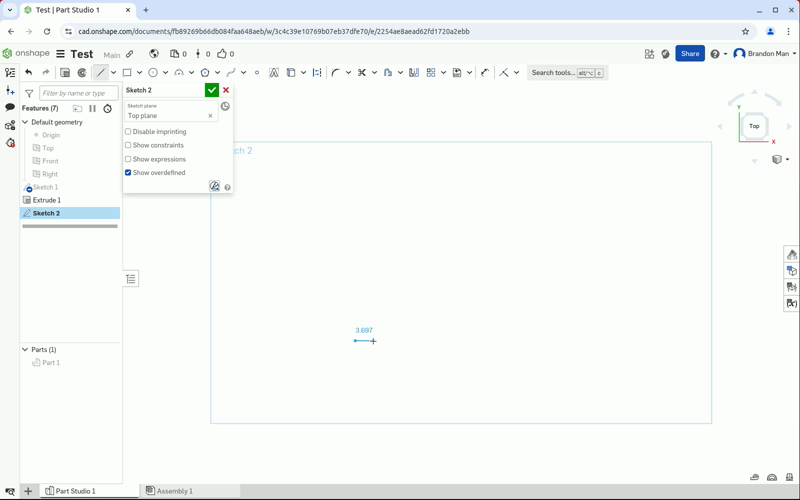
click(373, 340)
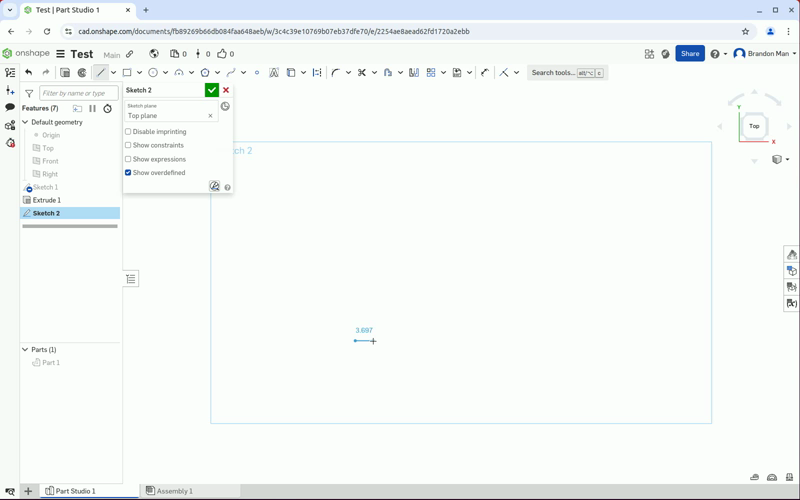
key_up(shift)
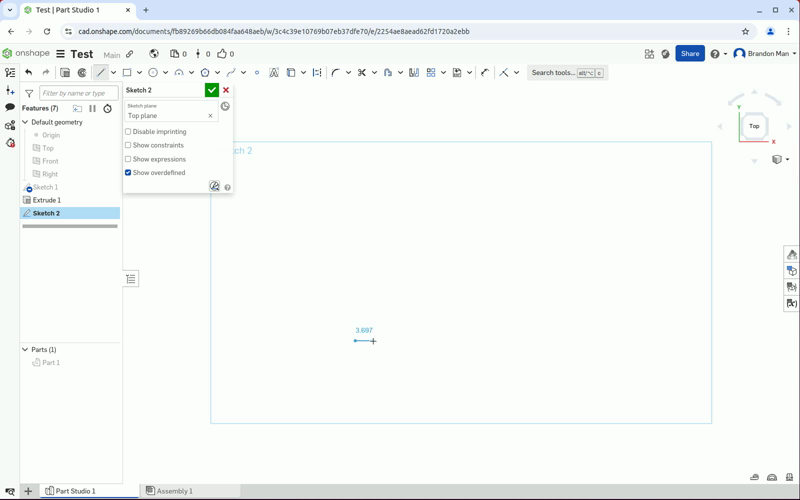
key_down(shift)
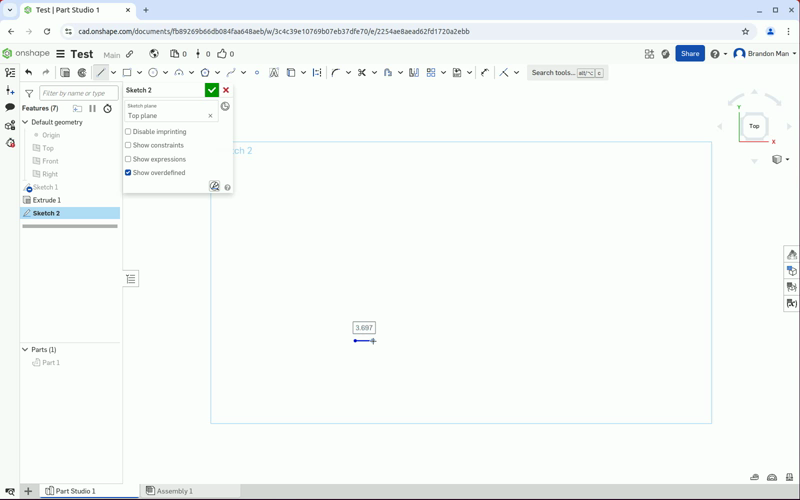
mouse_move(403, 340)
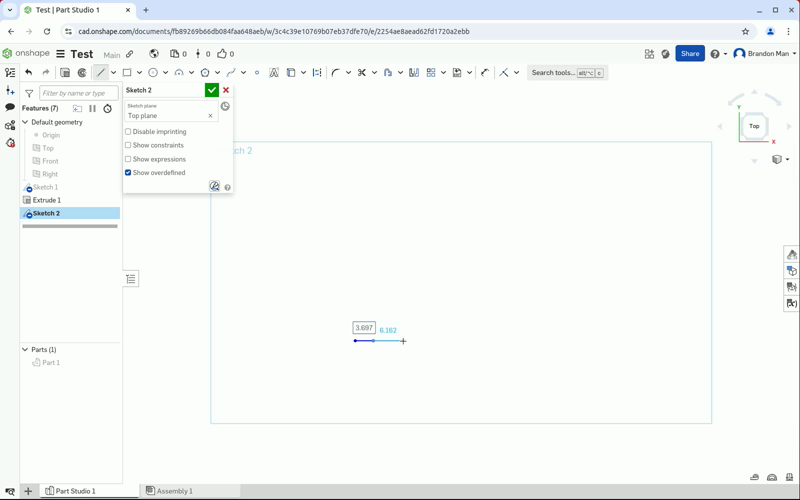
mouse_move(362, 324)
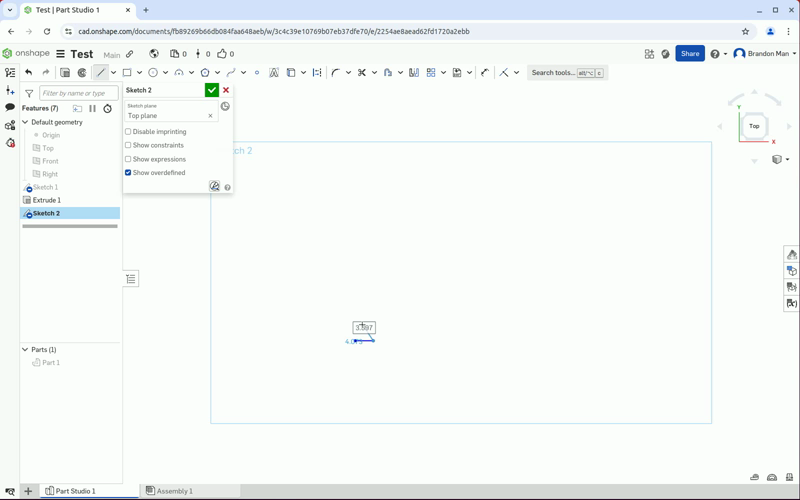
click(362, 324)
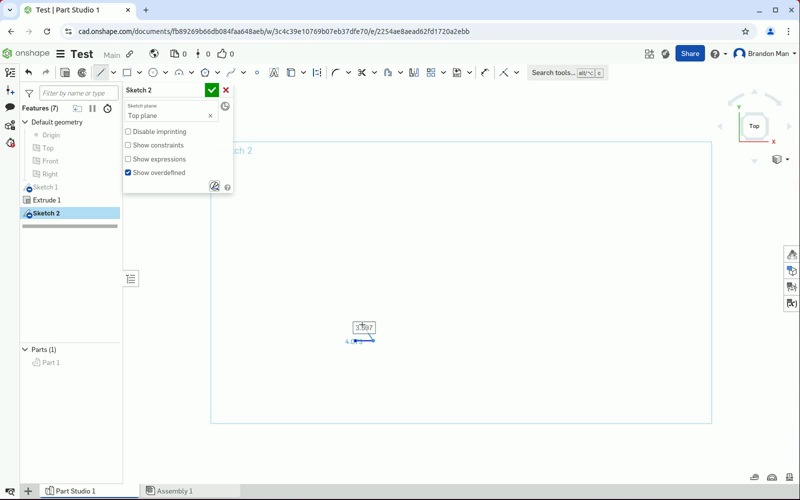
key_up(shift)
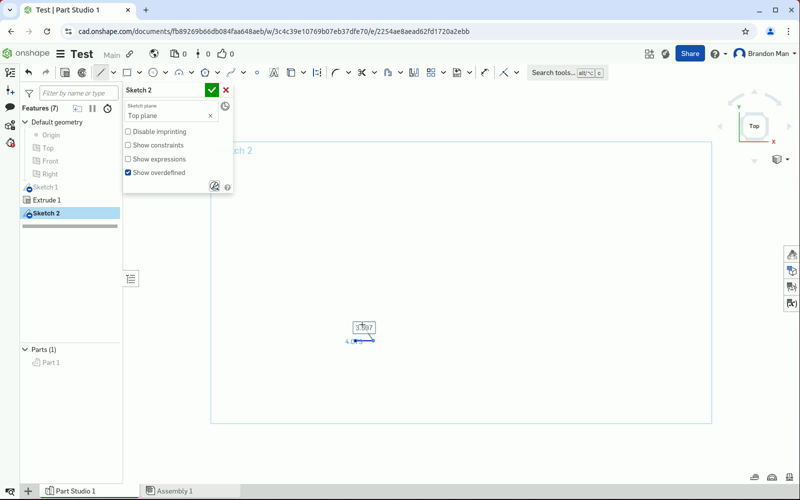
key_down(shift)
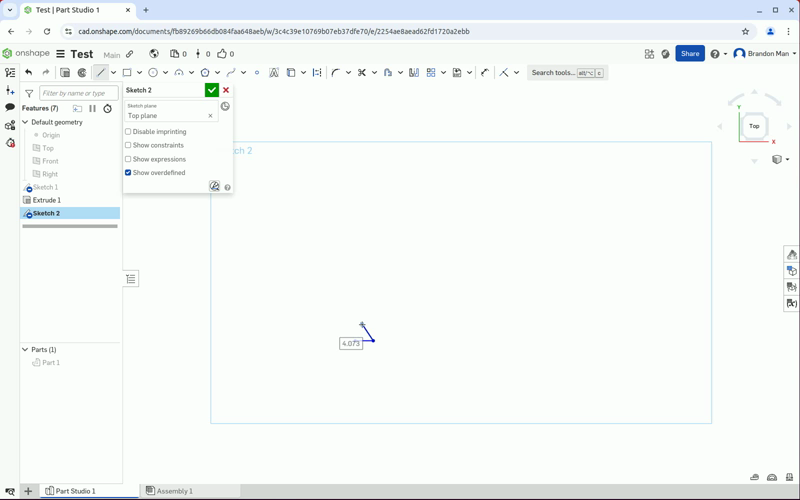
mouse_move(392, 324)
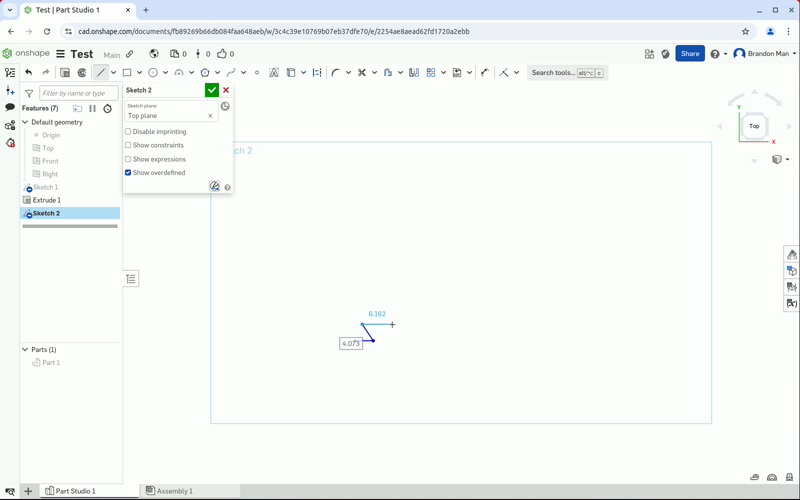
mouse_move(382, 310)
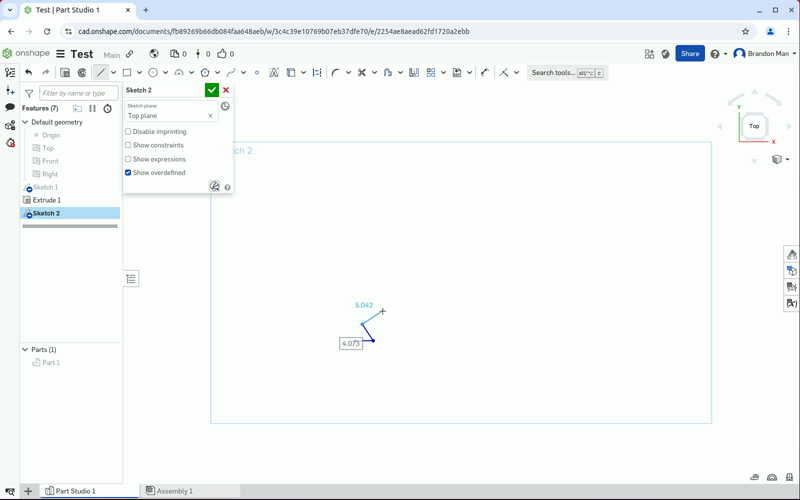
click(382, 310)
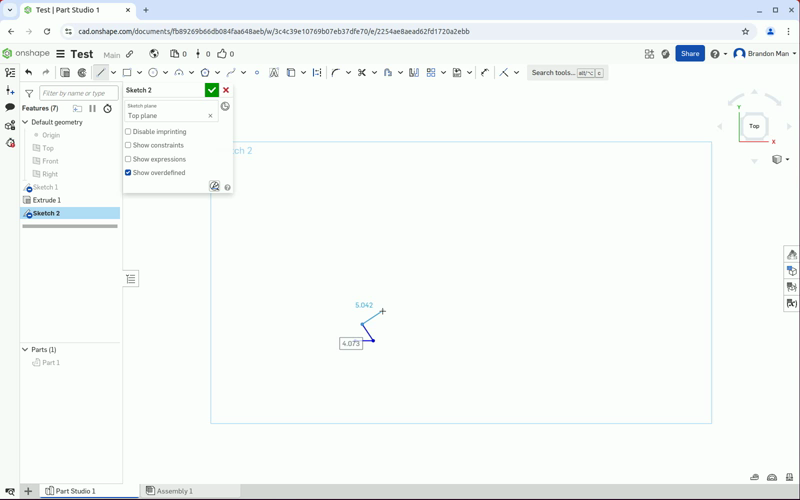
key_up(shift)
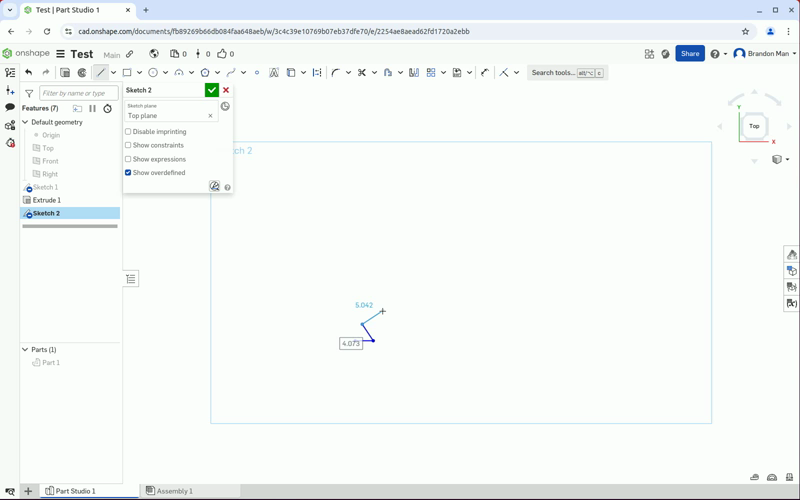
key_down(shift)
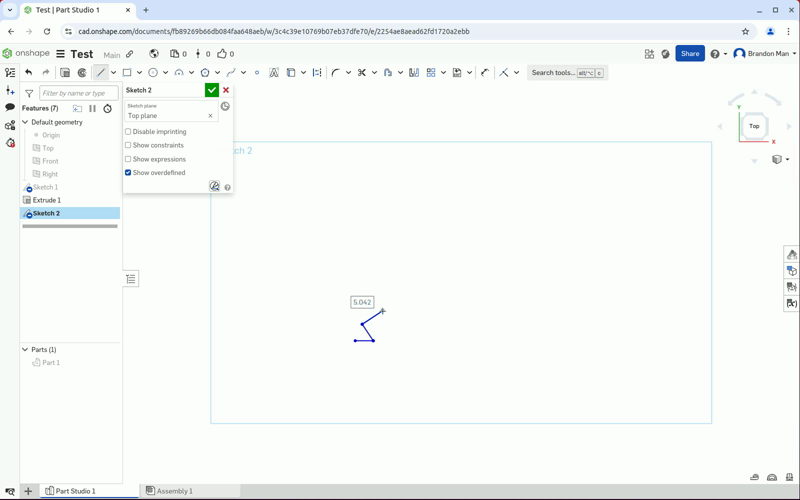
mouse_move(412, 310)
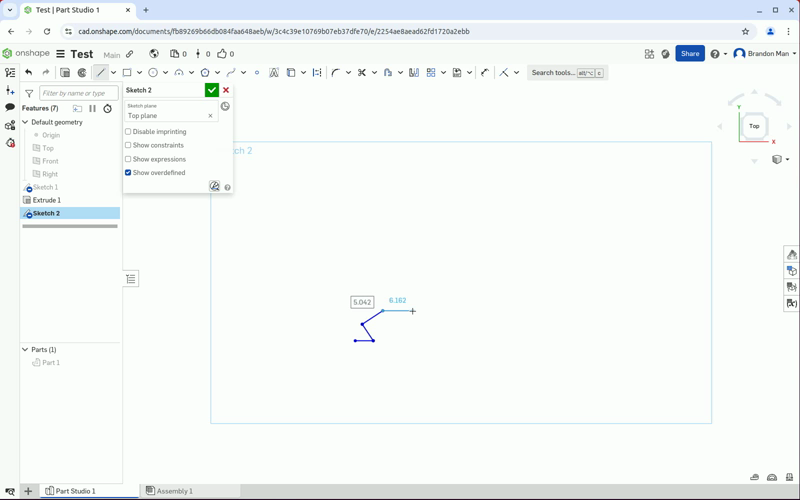
mouse_move(414, 310)
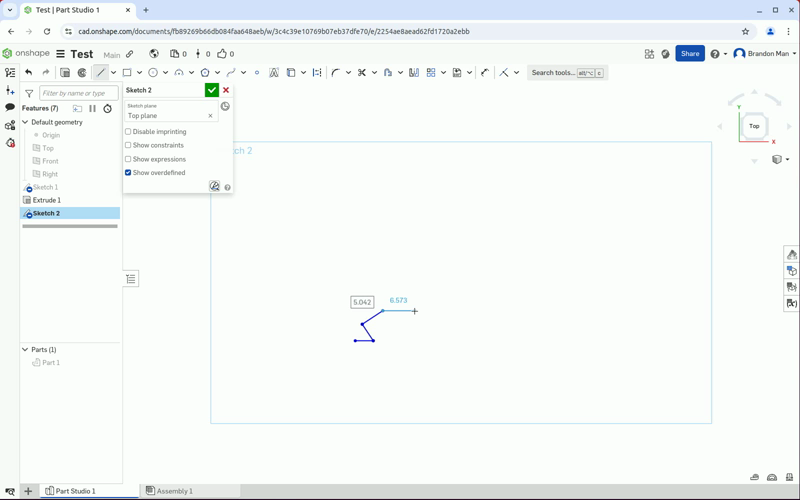
click(414, 310)
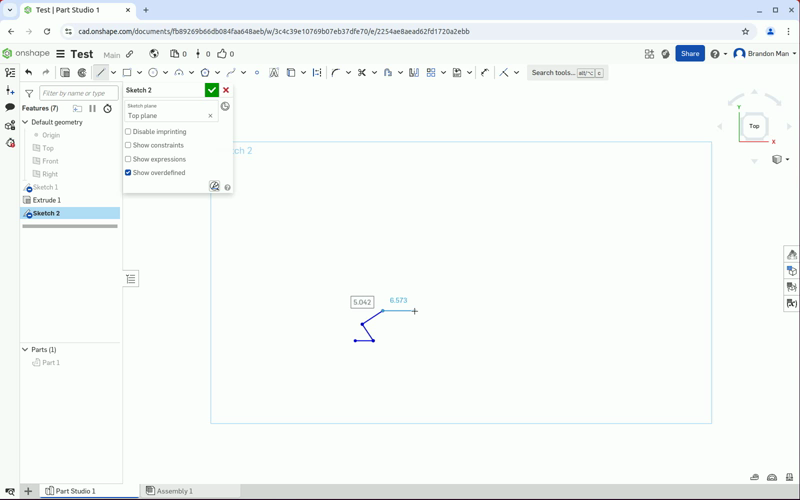
key_up(shift)
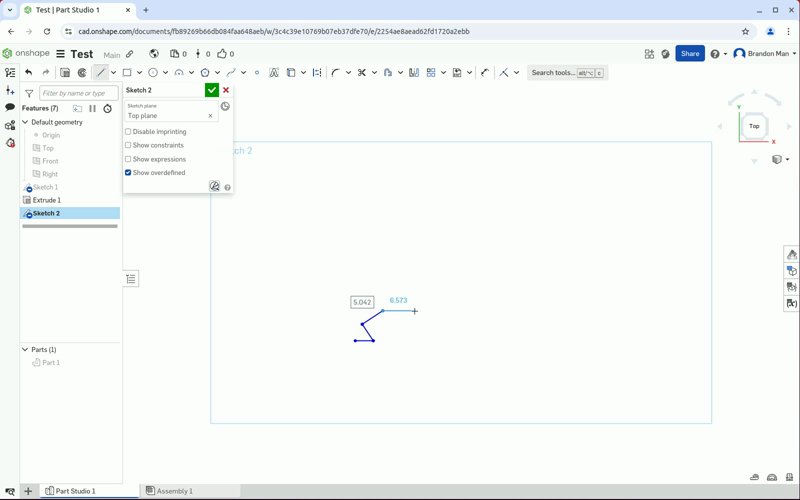
key_down(shift)
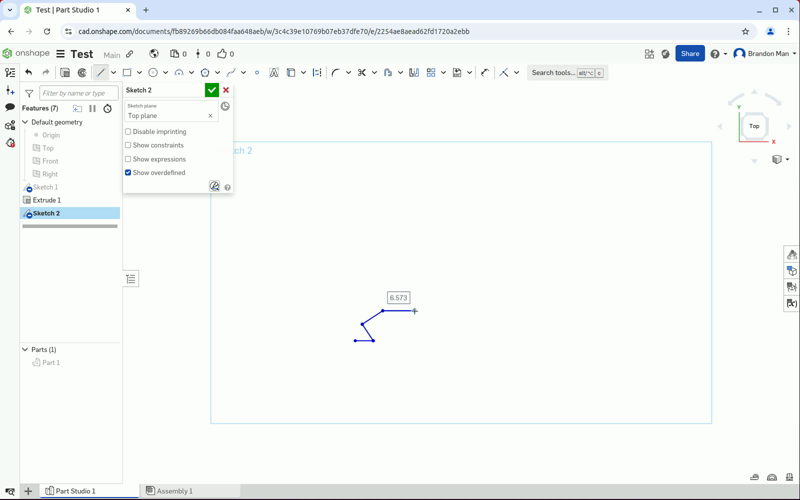
mouse_move(444, 310)
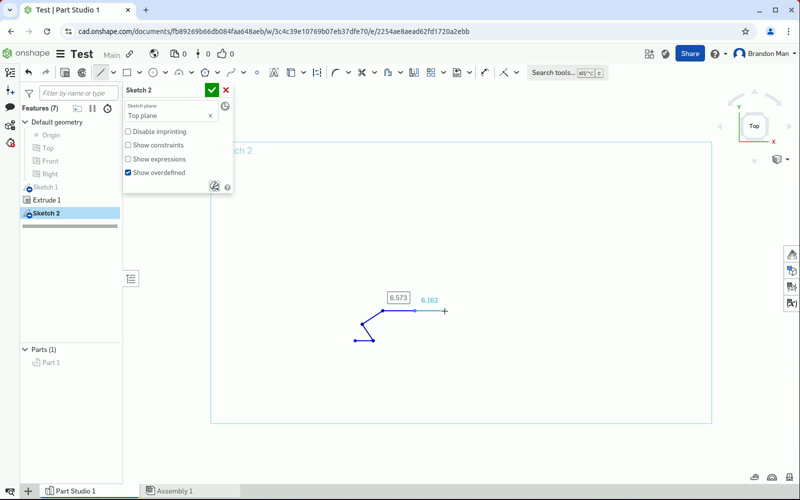
mouse_move(439, 317)
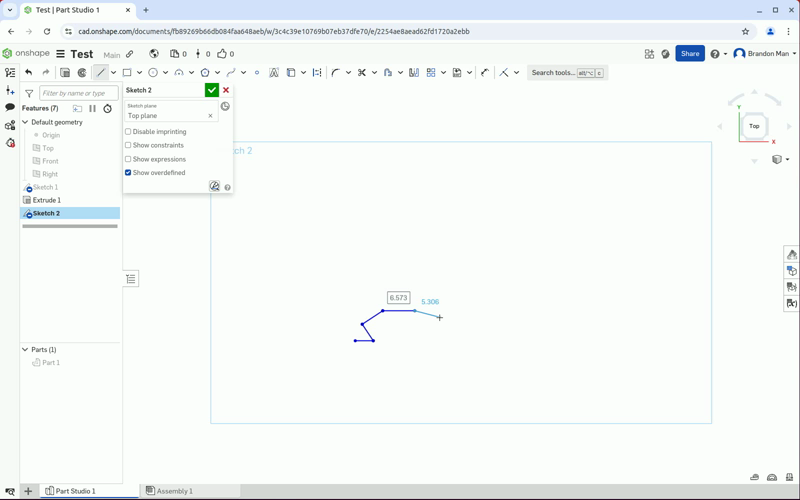
click(439, 317)
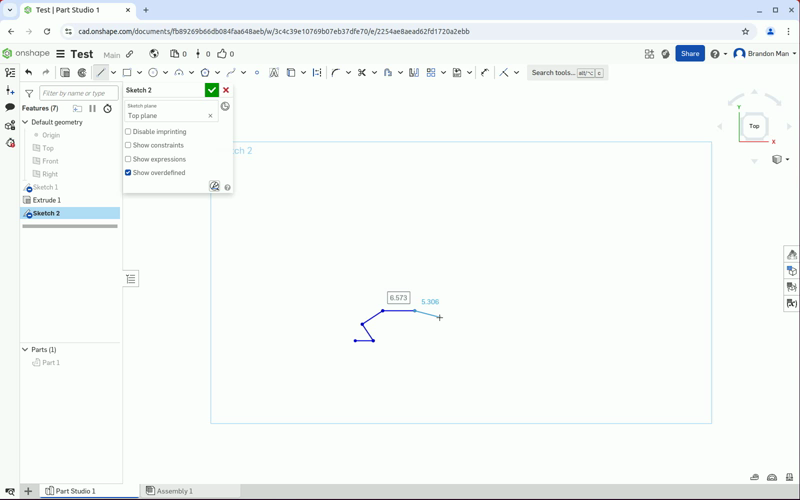
key_up(shift)
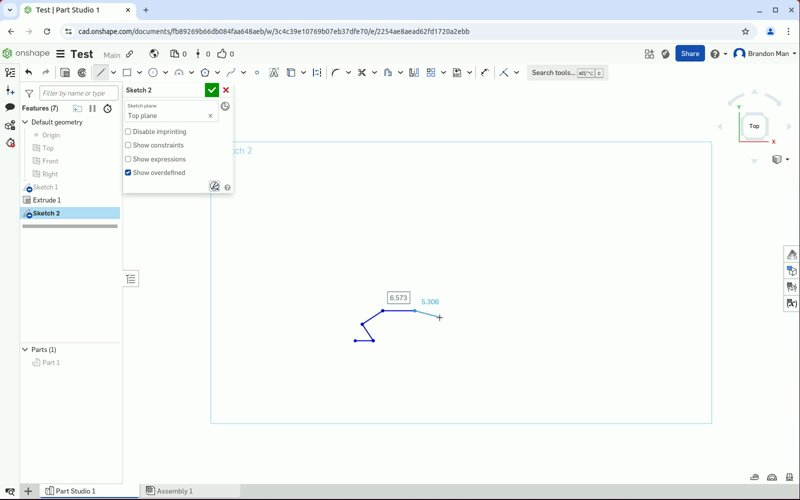
key_down(shift)
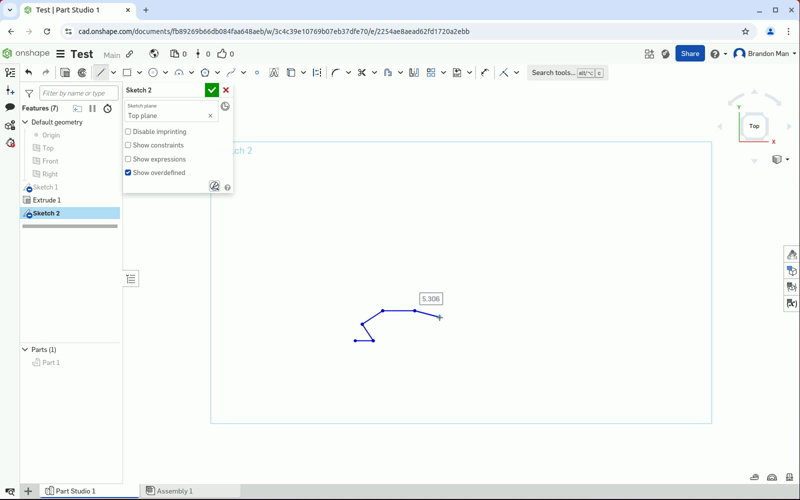
mouse_move(469, 317)
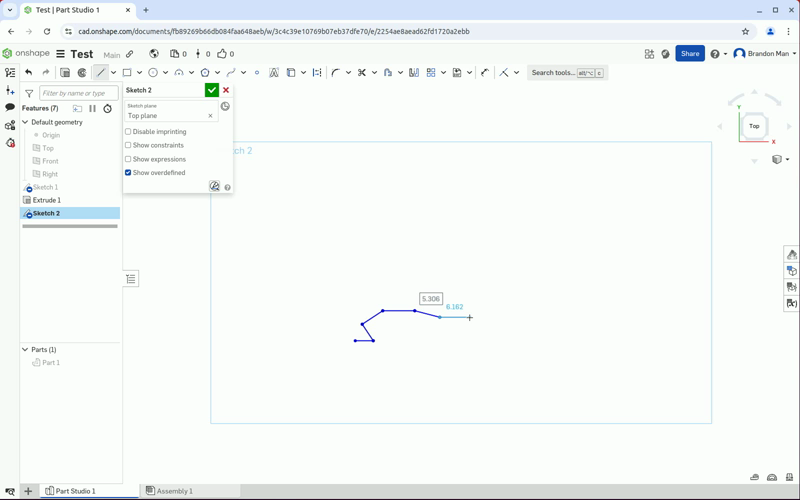
mouse_move(439, 326)
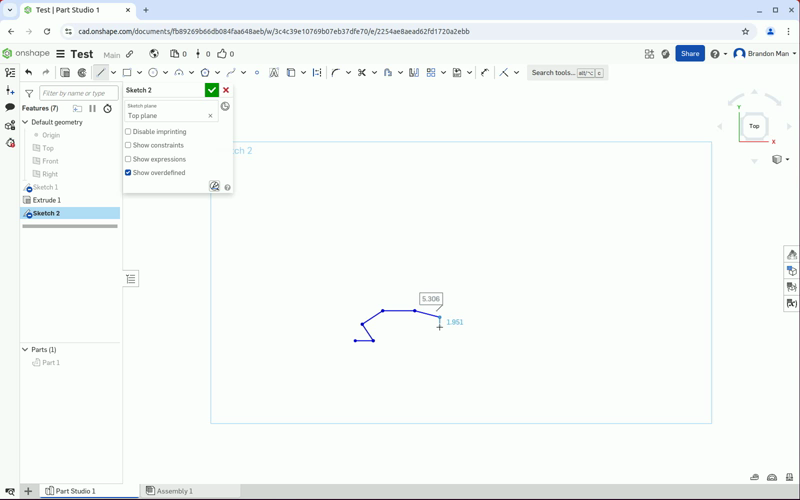
click(439, 326)
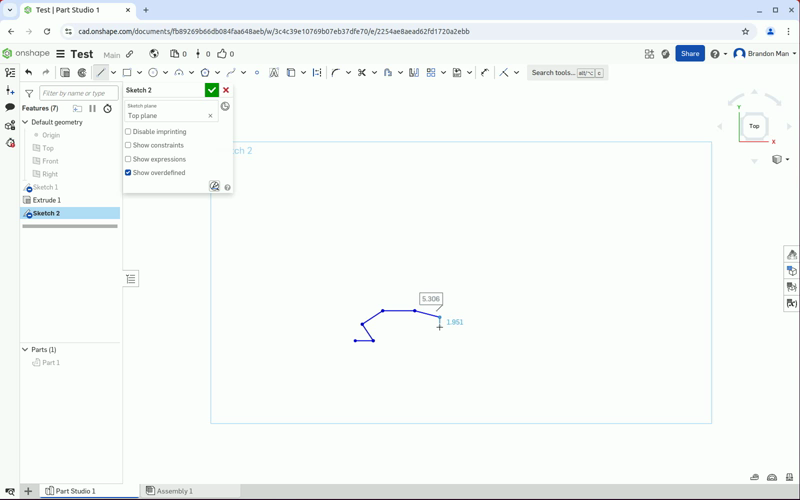
key_up(shift)
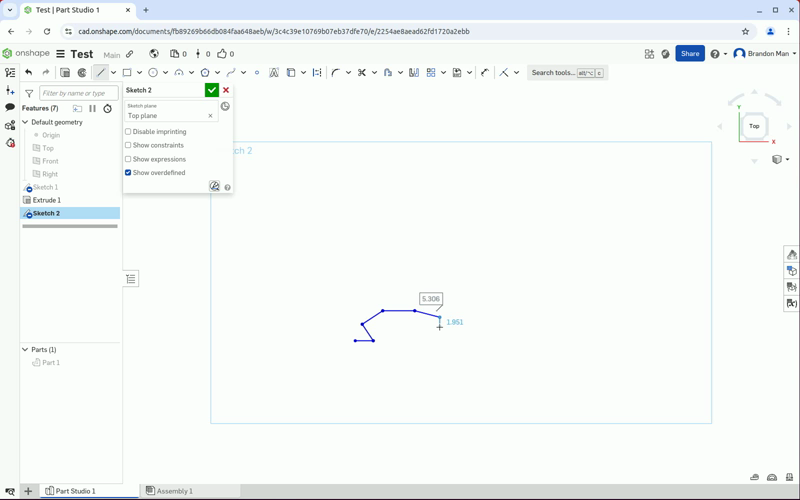
key_down(shift)
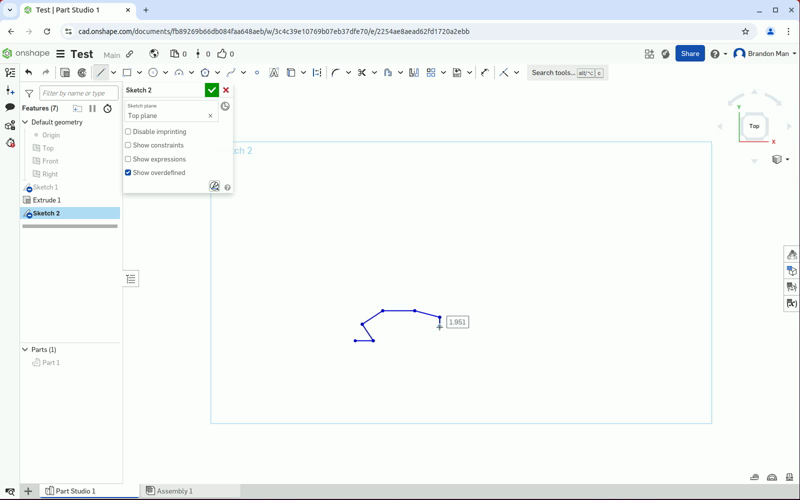
mouse_move(469, 326)
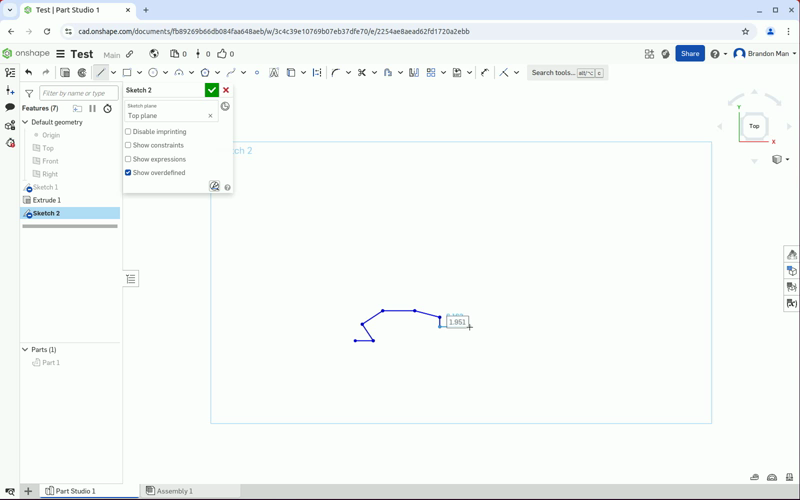
mouse_move(487, 326)
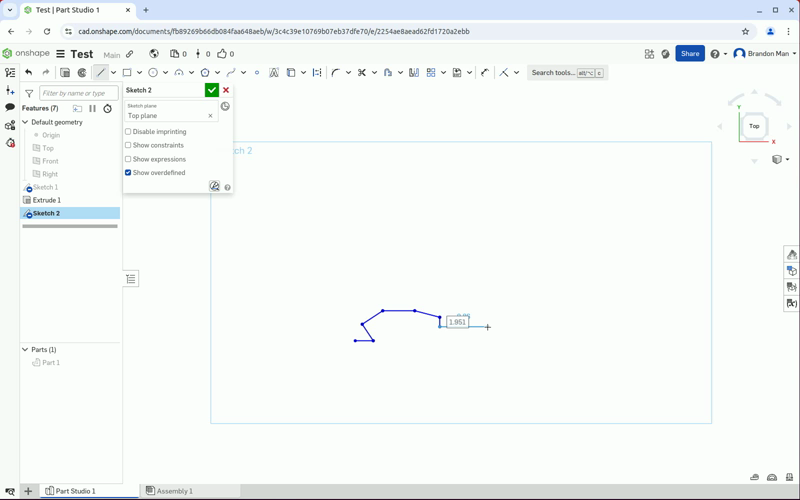
click(487, 326)
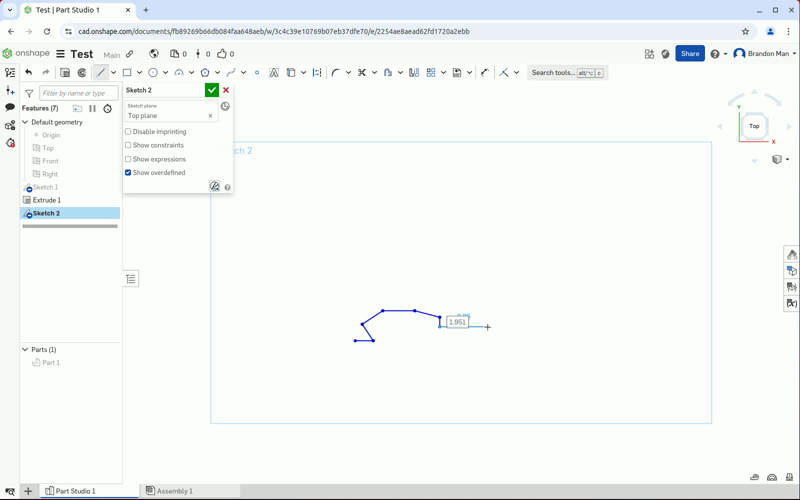
key_up(shift)
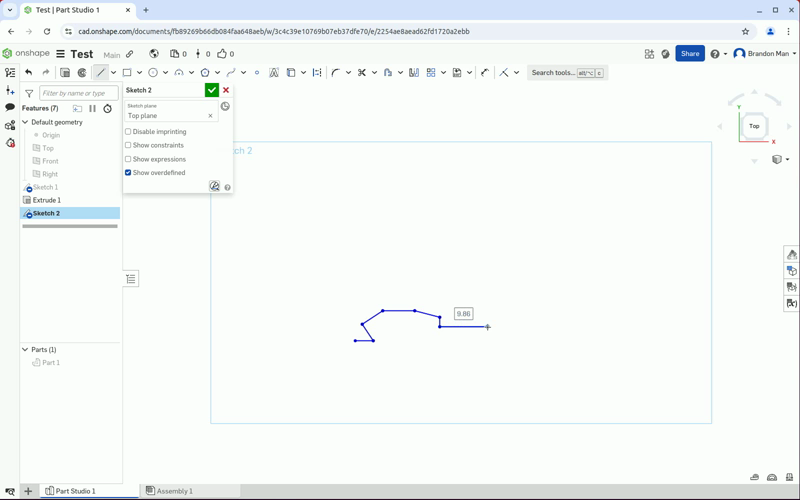
key_down(shift)
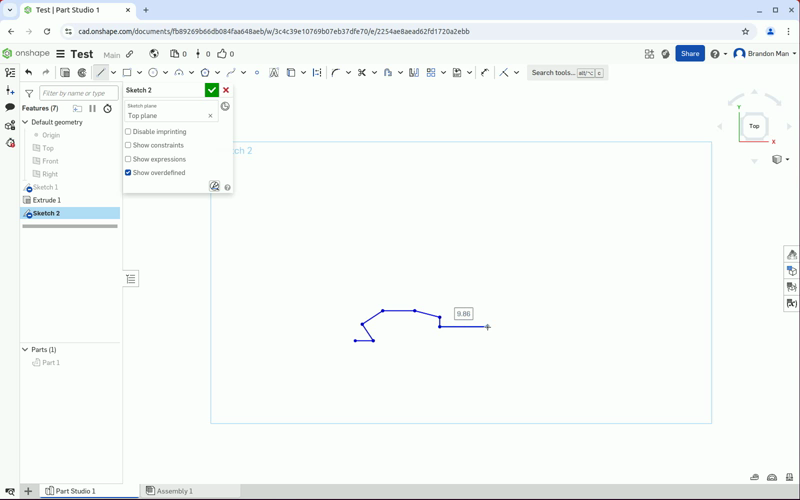
mouse_move(517, 326)
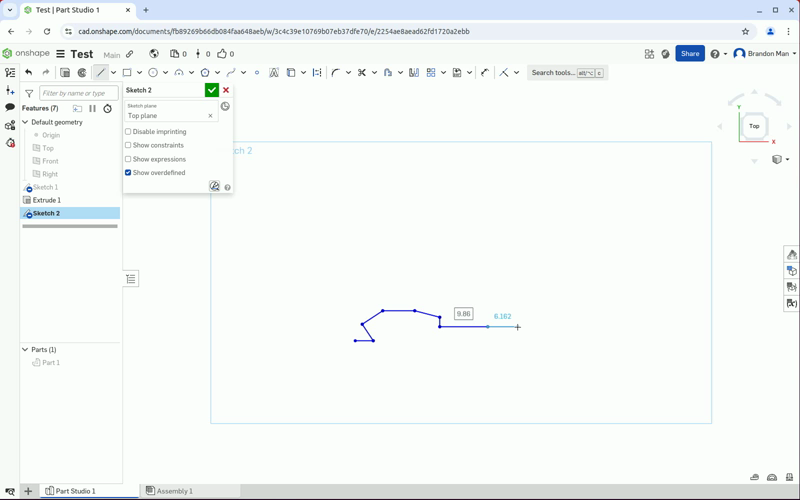
mouse_move(487, 315)
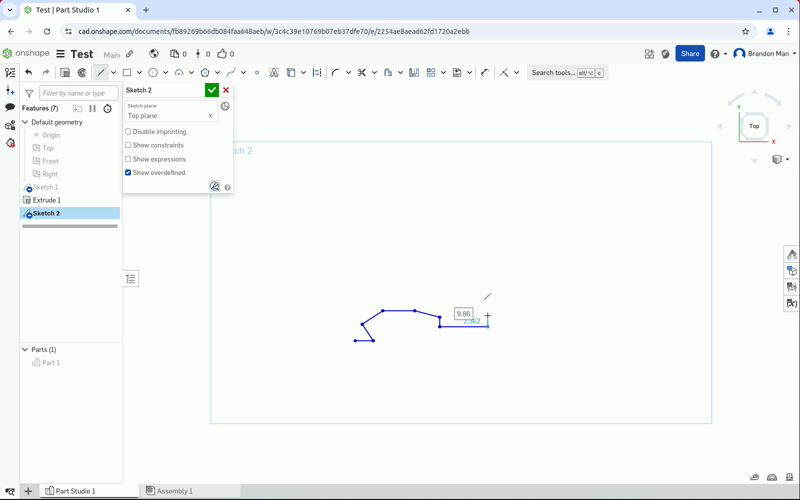
click(487, 315)
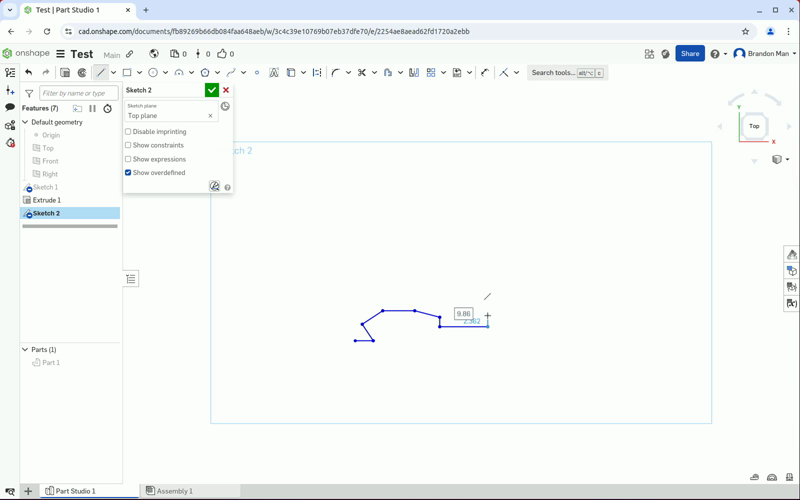
key_up(shift)
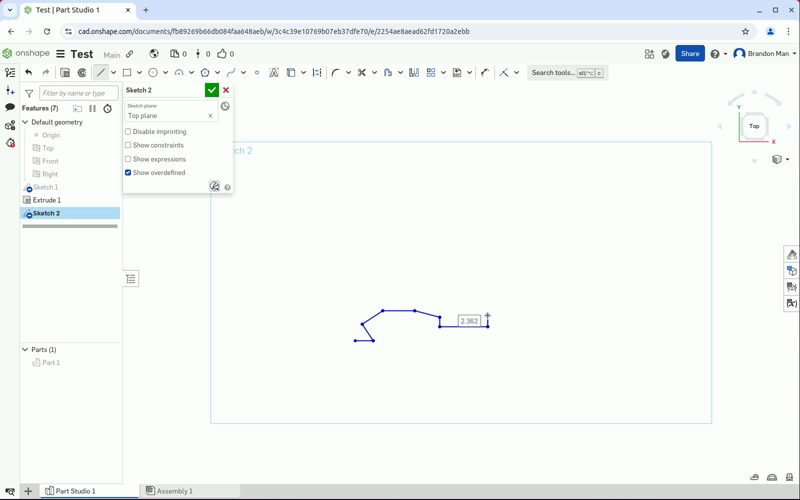
key_down(shift)
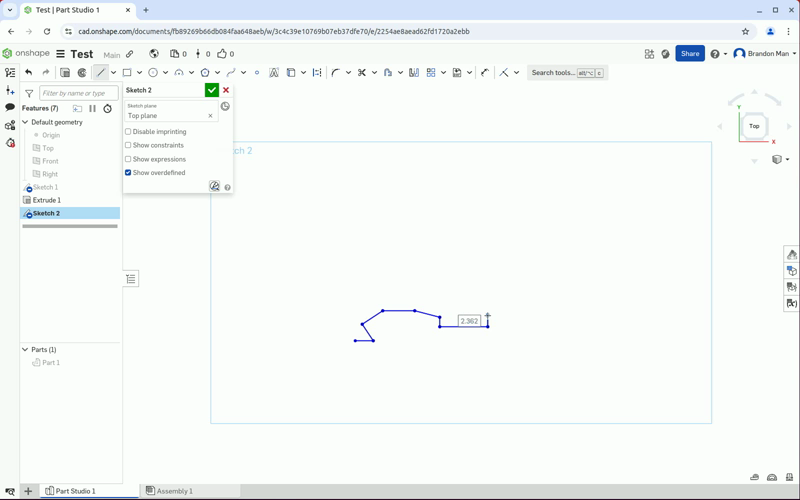
mouse_move(572, 315)
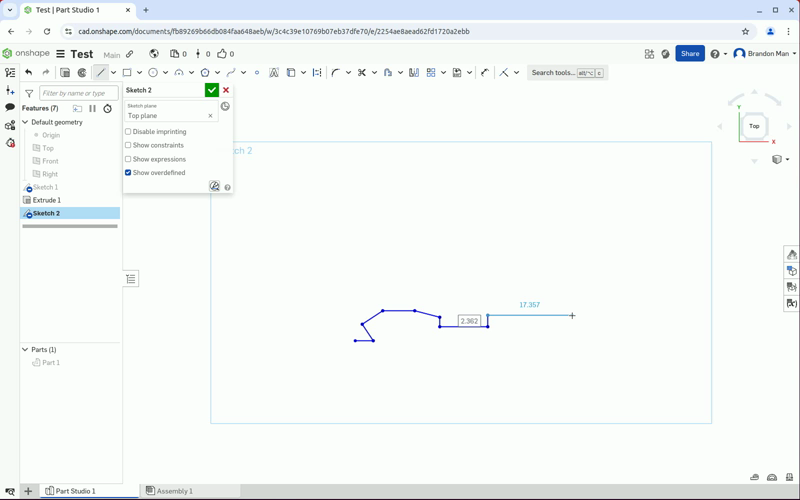
click(572, 315)
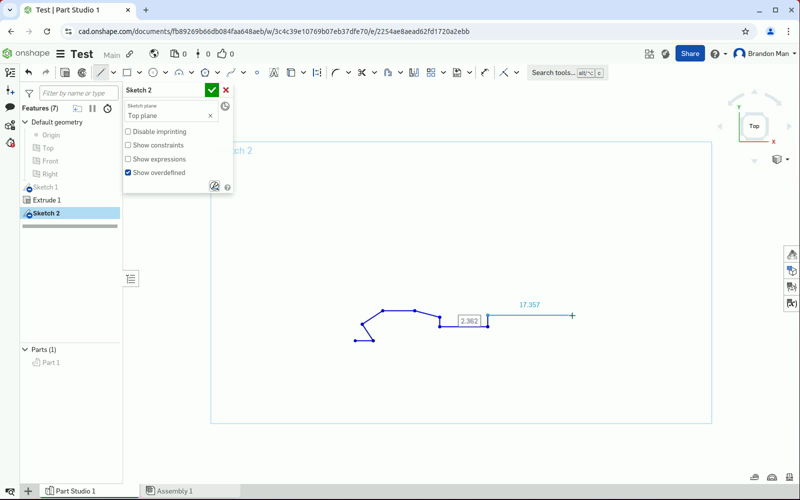
key_up(shift)
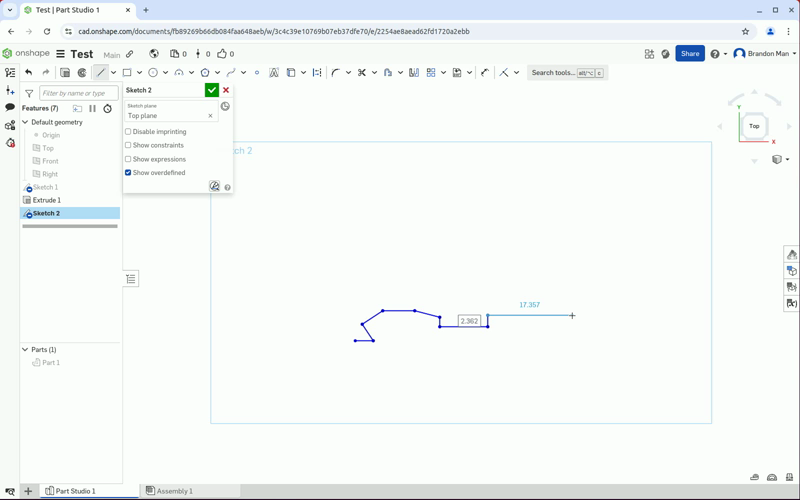
key_down(shift)
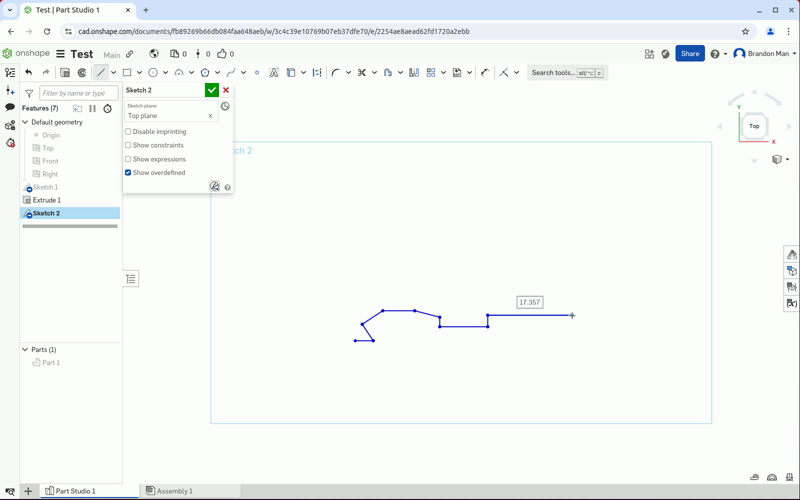
mouse_move(589, 315)
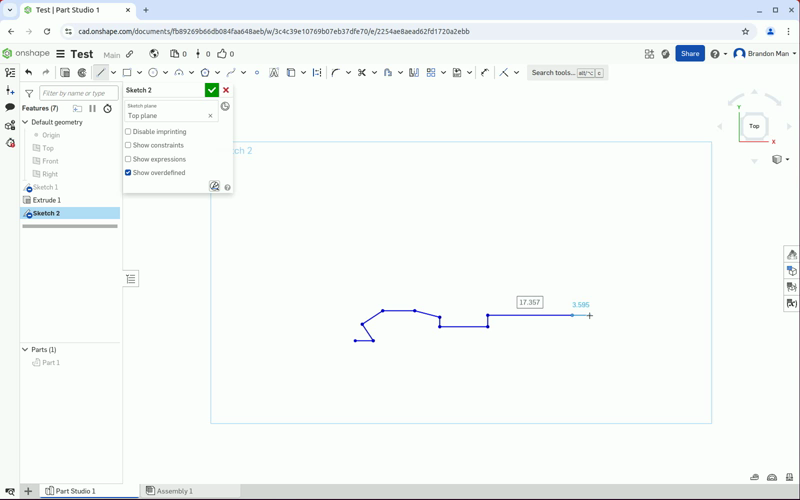
mouse_move(572, 285)
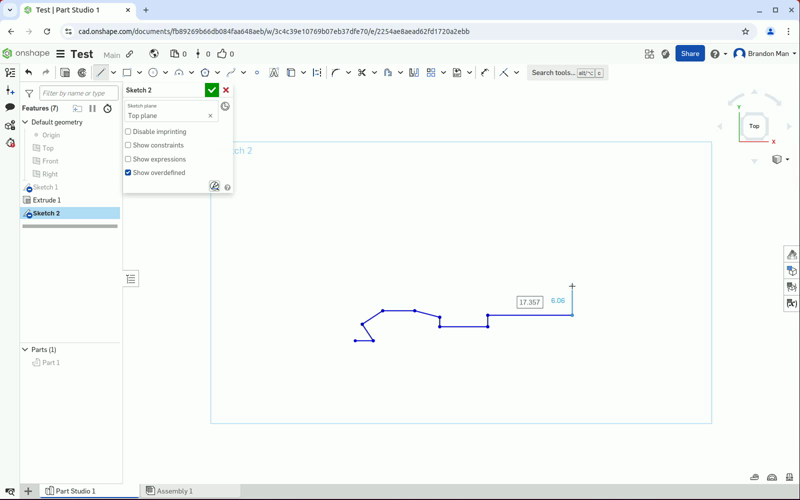
click(572, 285)
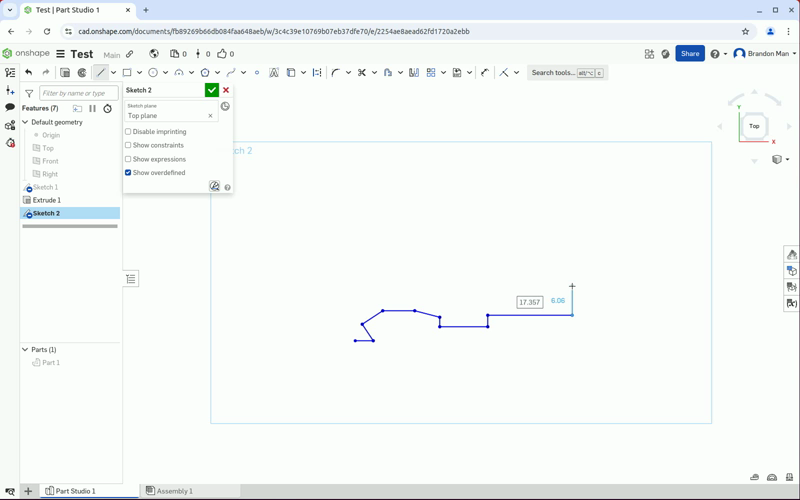
key_up(shift)
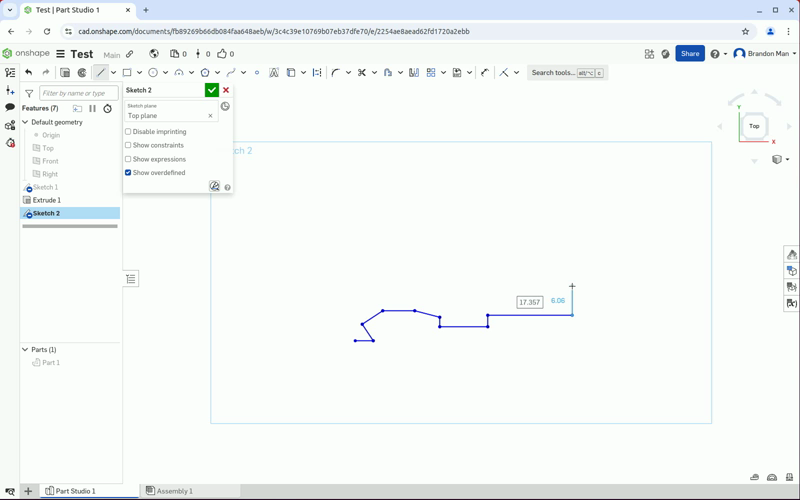
key_down(shift)
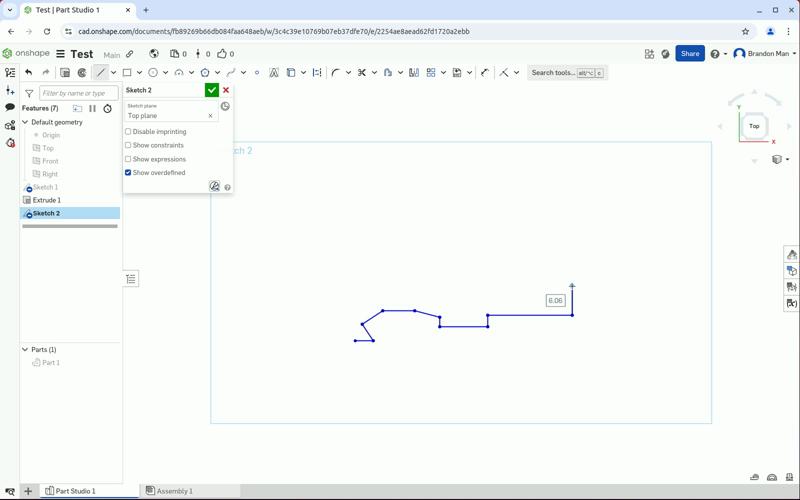
mouse_move(355, 285)
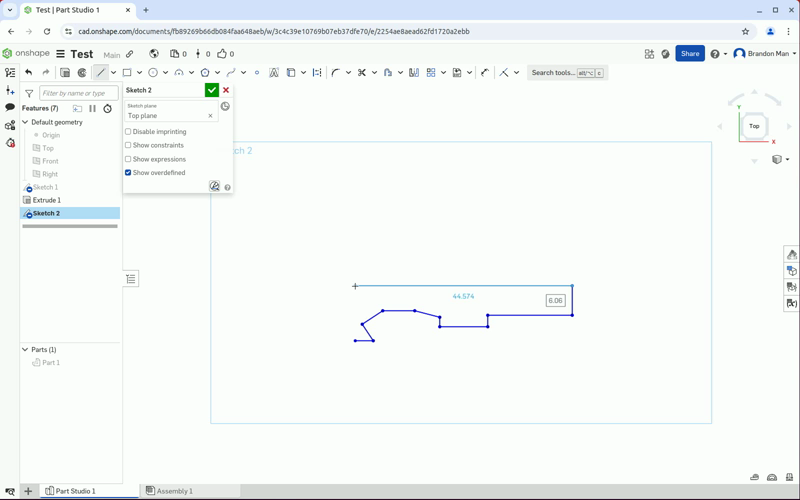
click(355, 285)
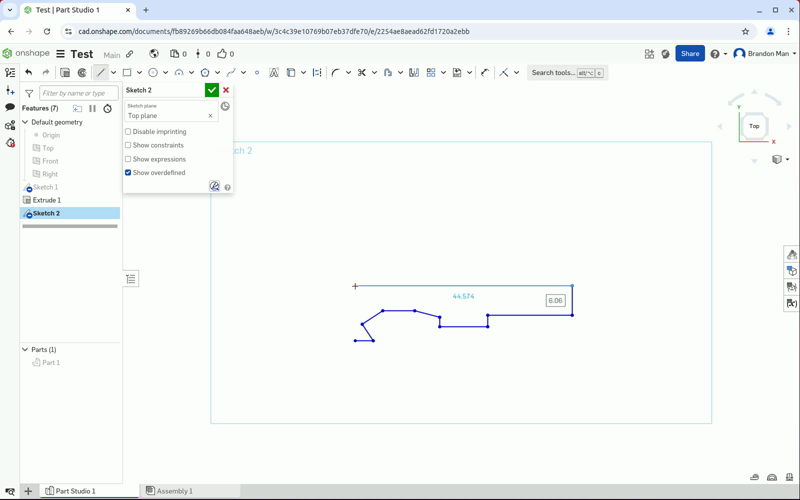
key_up(shift)
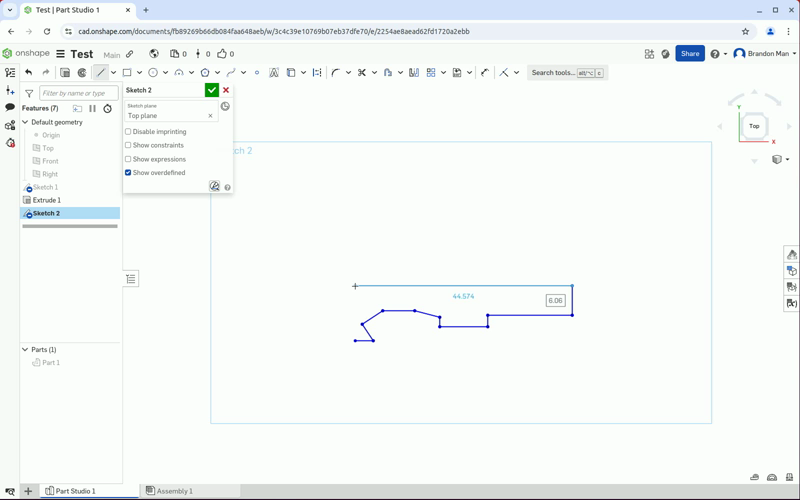
mouse_move(385, 285)
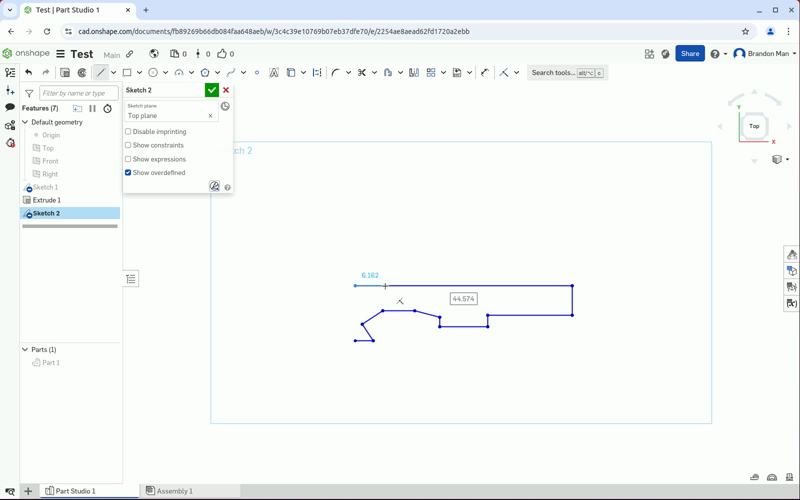
key_down(shift)
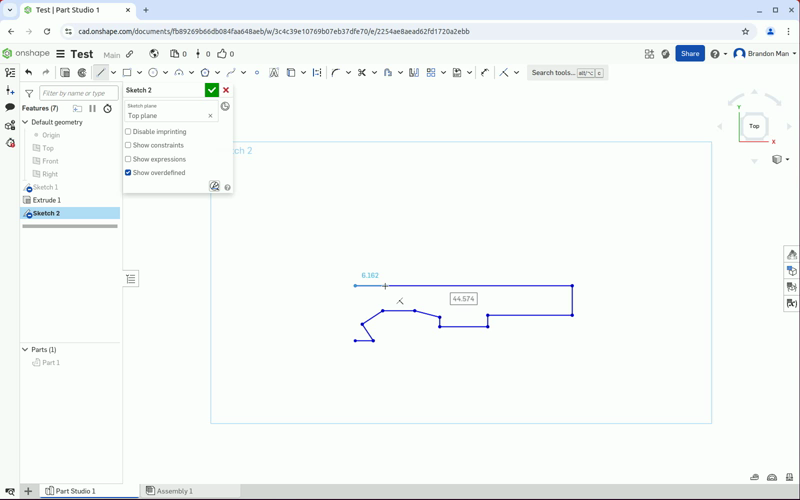
mouse_move(355, 340)
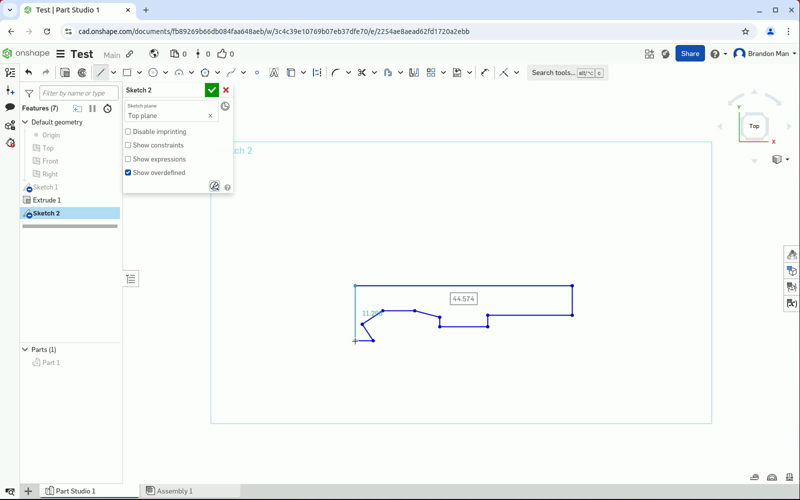
key_up(shift)
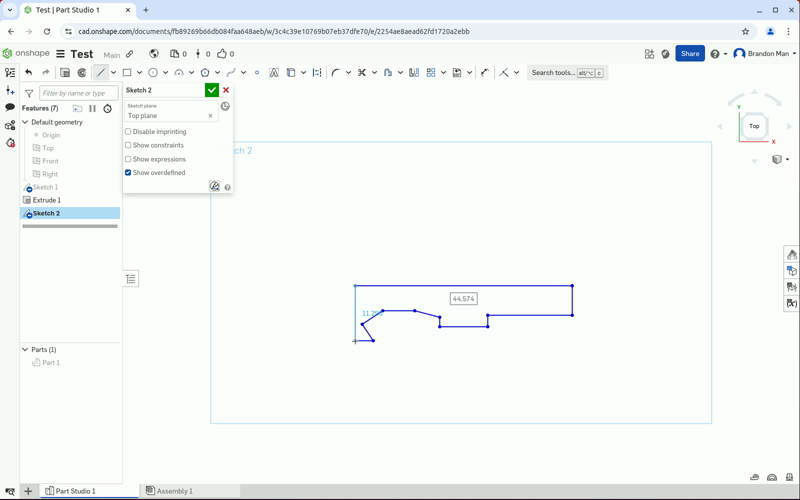
click(355, 340)
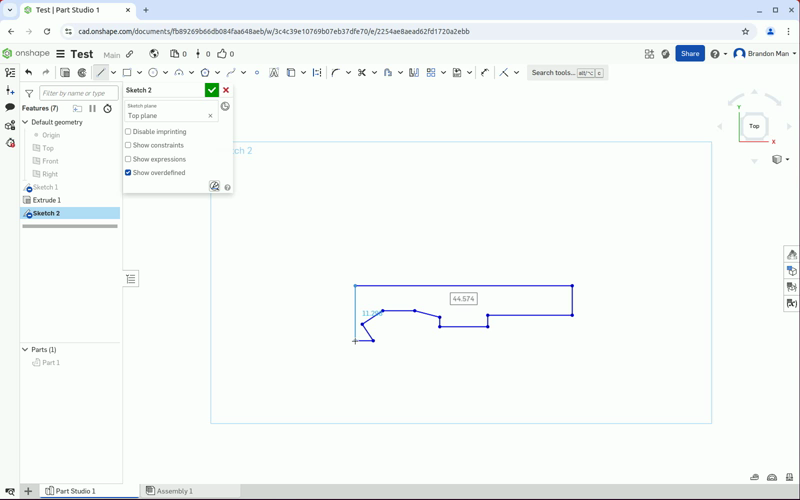
key(esc)
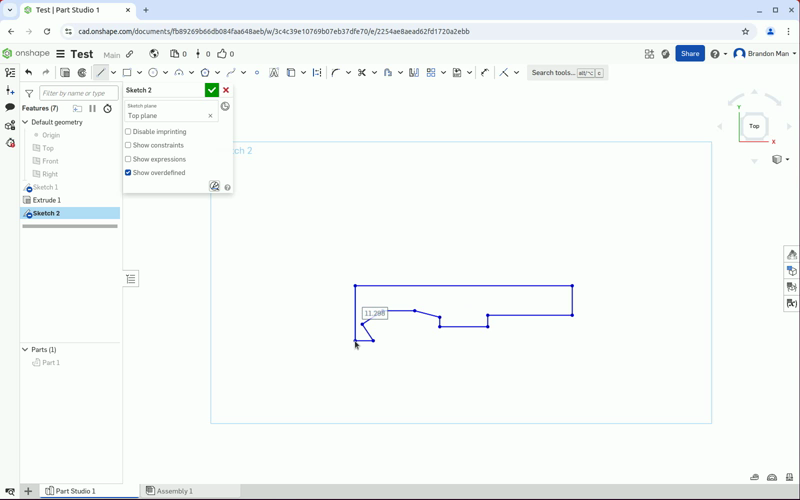
mouse_move(482, 293)
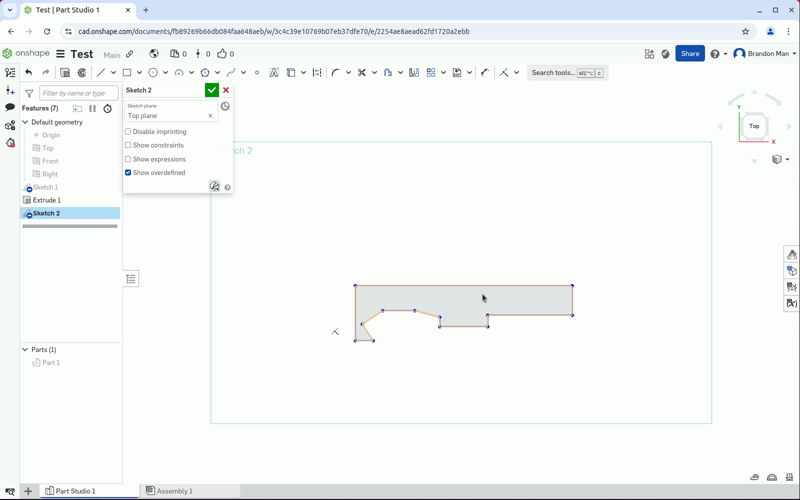
click(482, 293)
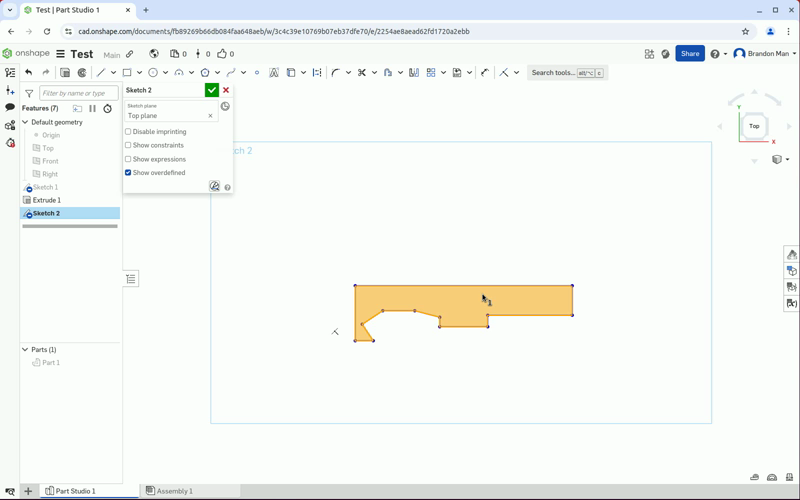
mouse_move(73, 352)
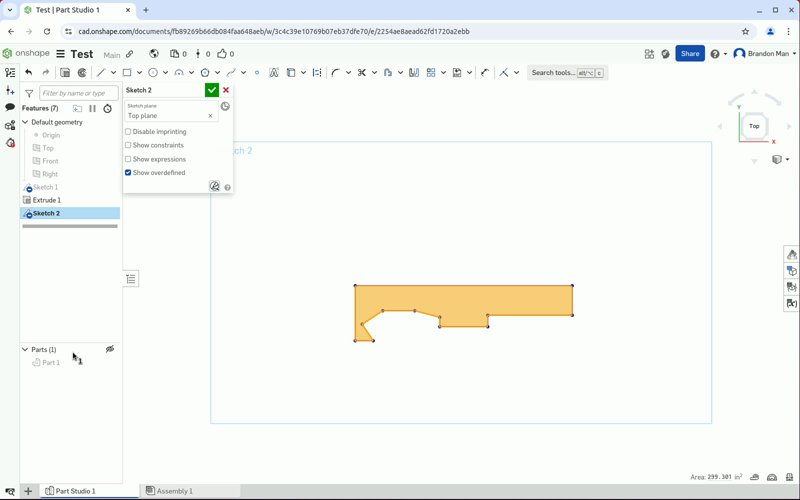
key(shift+y)
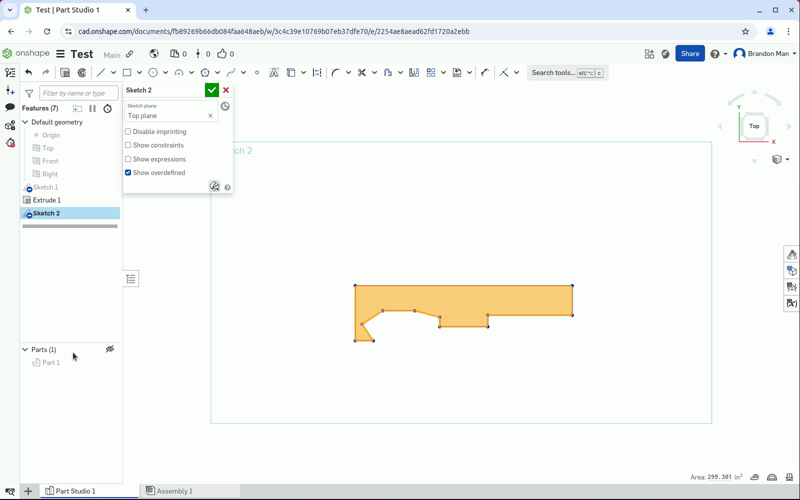
key(shift+e)
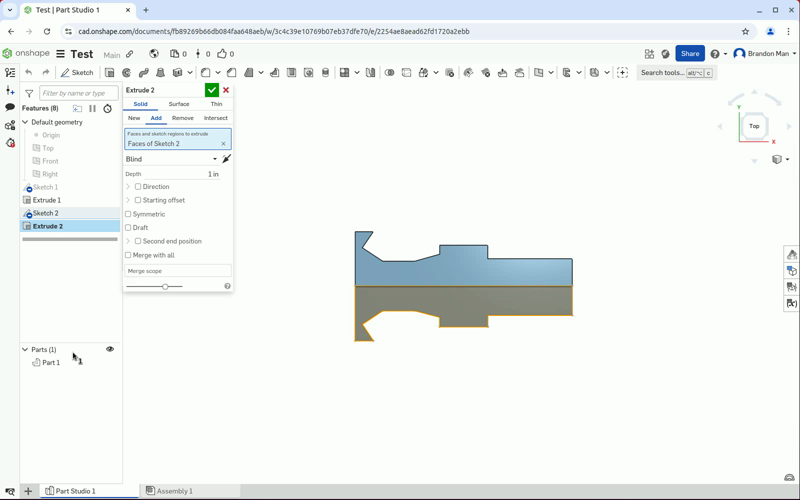
mouse_move(143, 106)
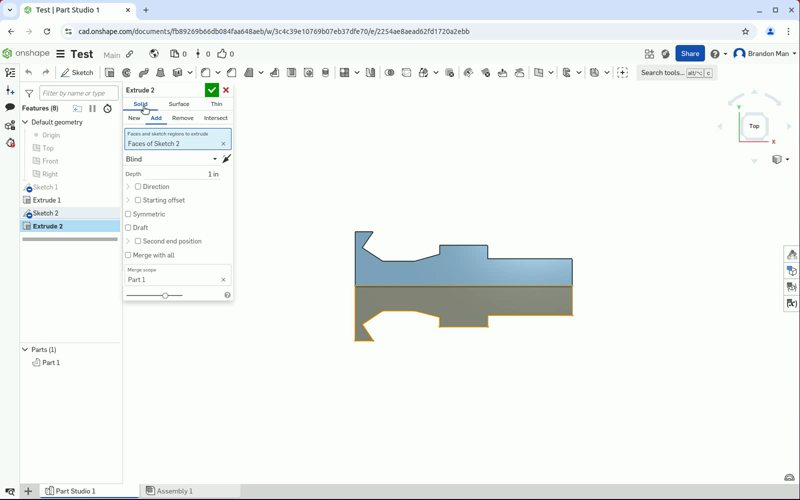
click(143, 106)
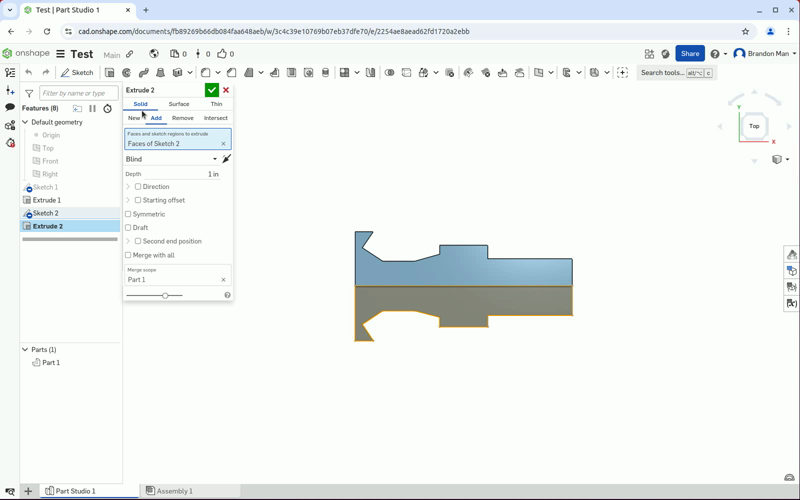
mouse_move(137, 120)
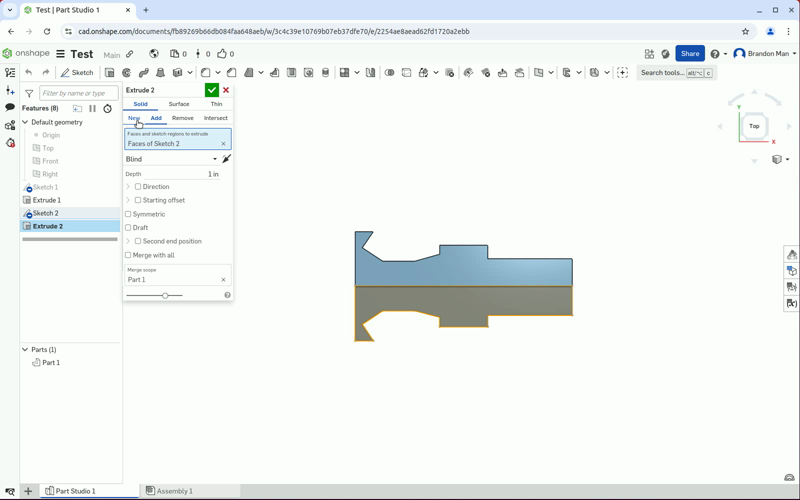
click(137, 120)
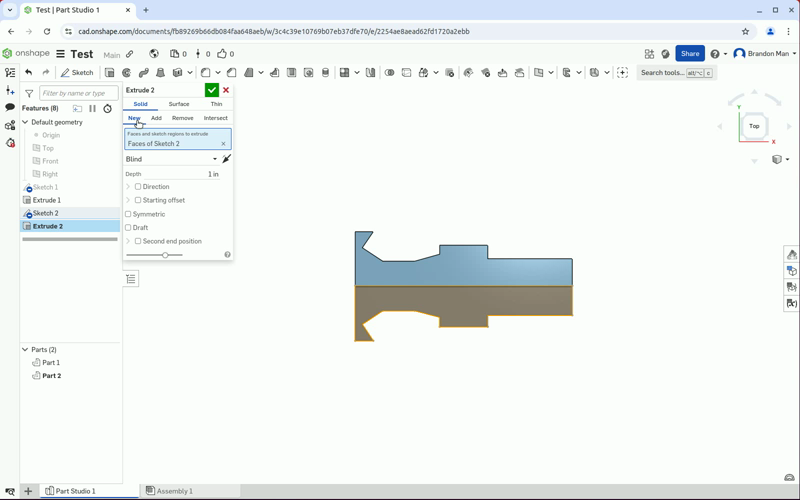
key(tab, 4)
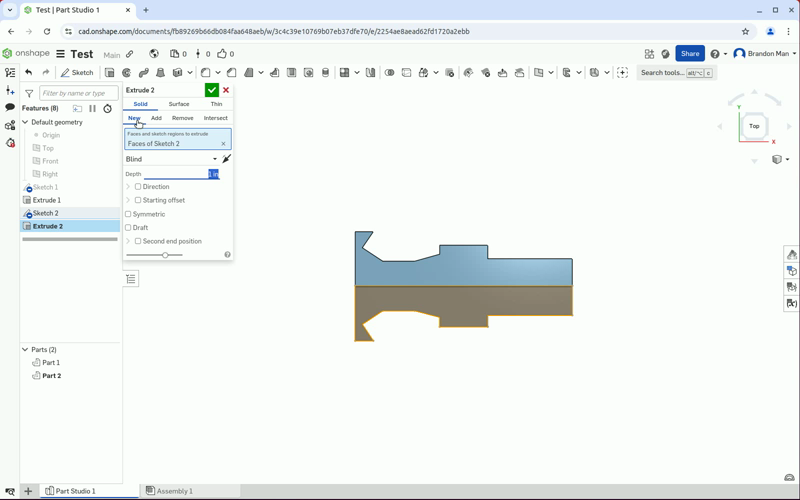
text(3.611)
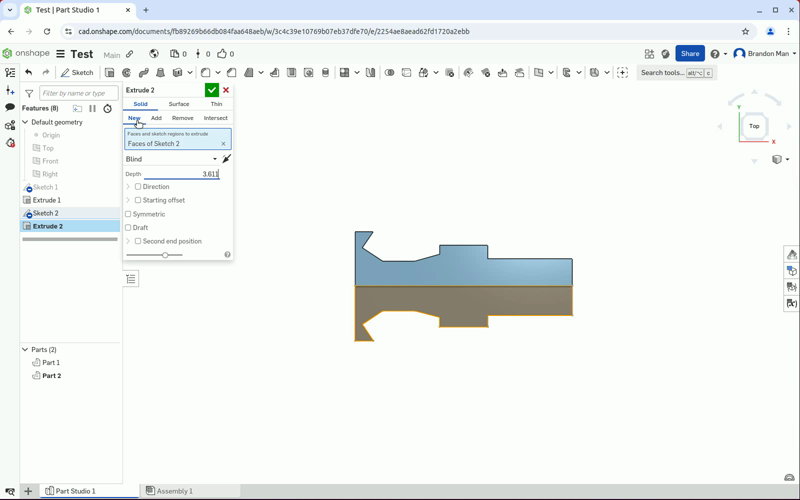
key(enter)
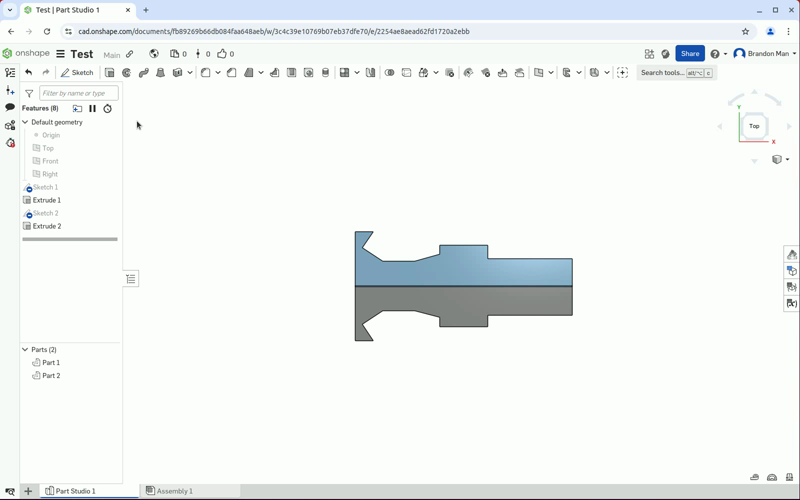
key(shift+h)
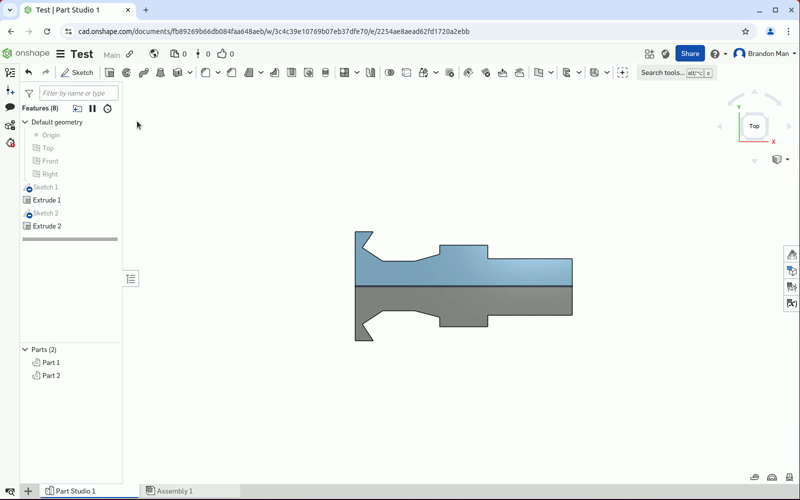
key(shift+h)
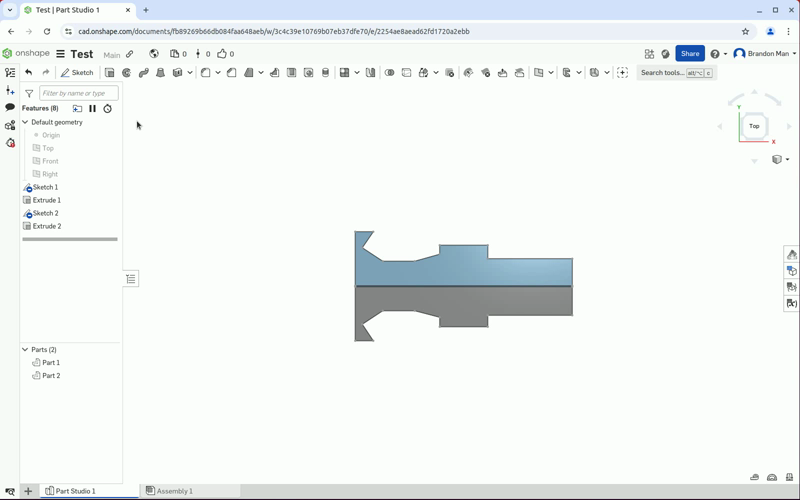
key(shift+7)
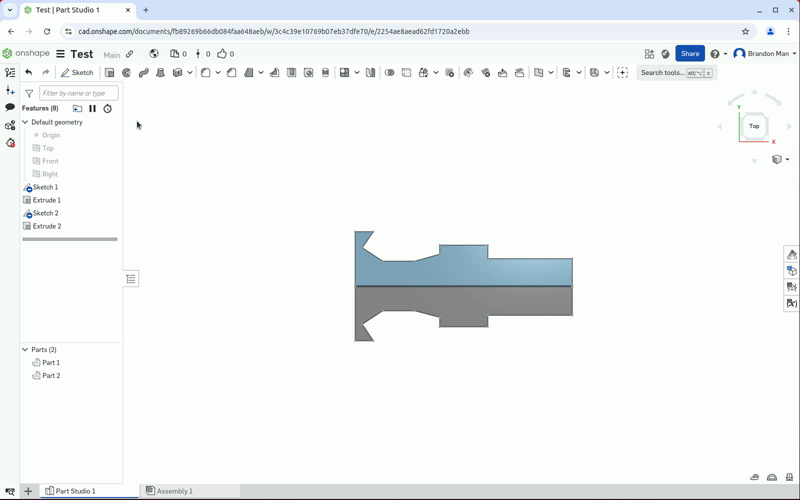
key(up, 3)
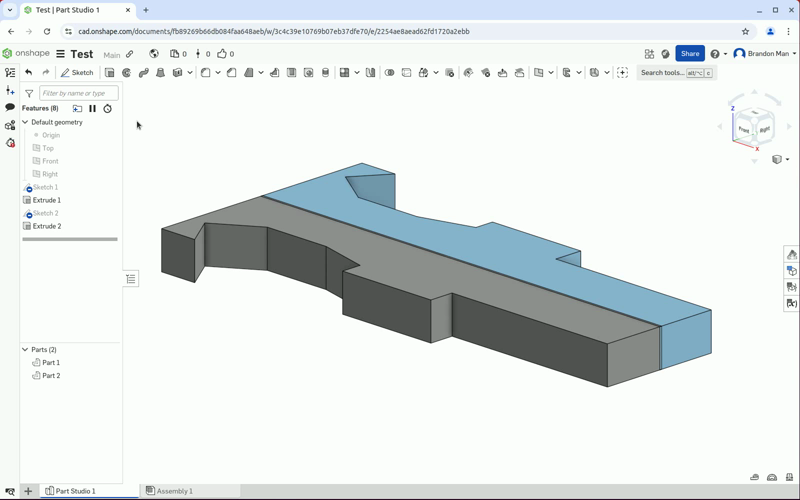
key(left, 3)
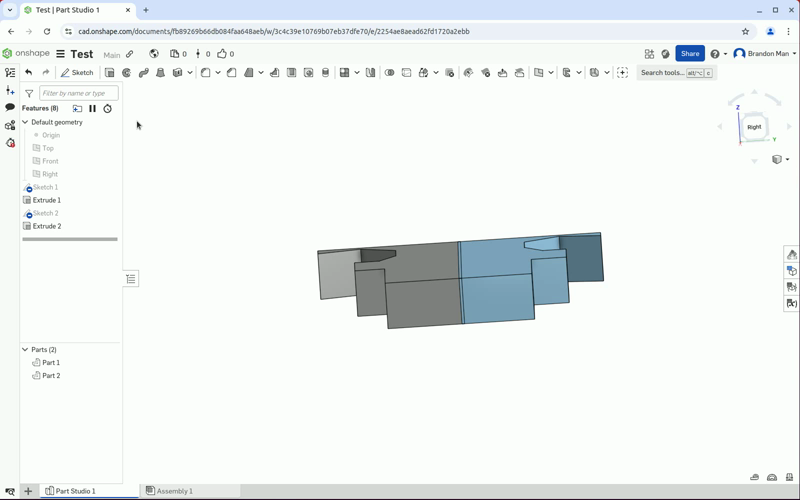
key(right, 3)
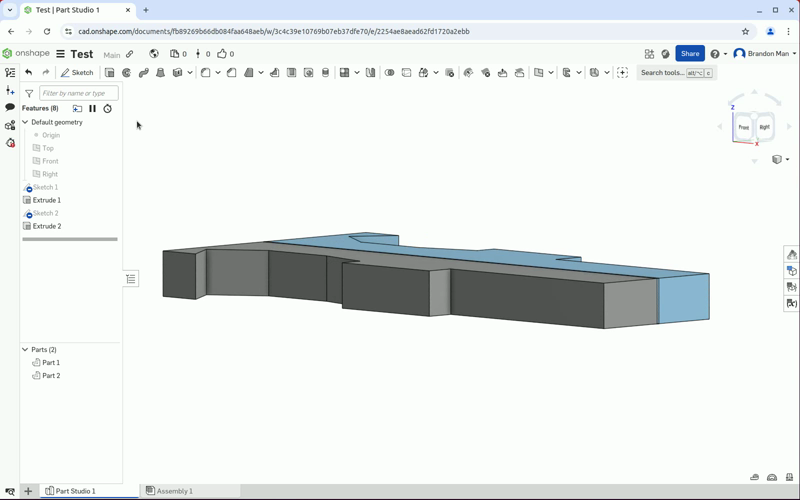
key(down, 3)
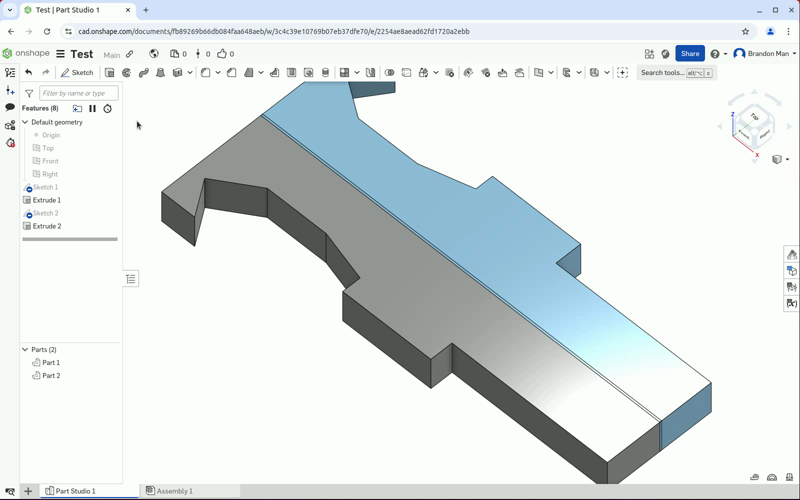
mouse_move(73, 189)
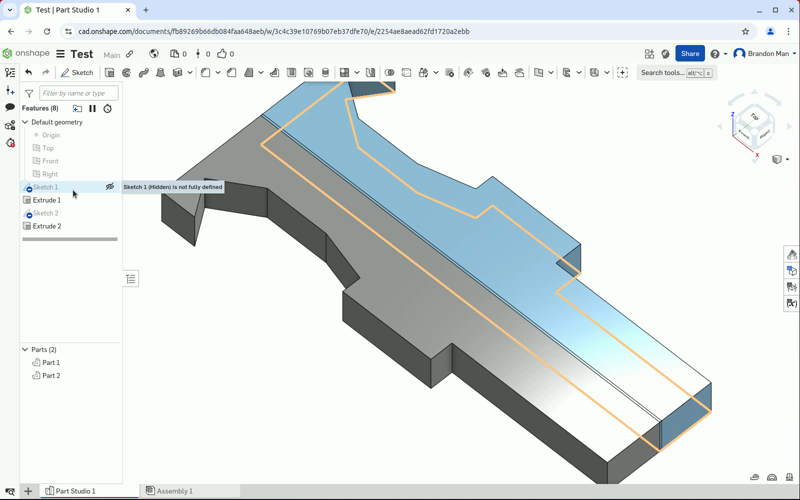
click(73, 189)